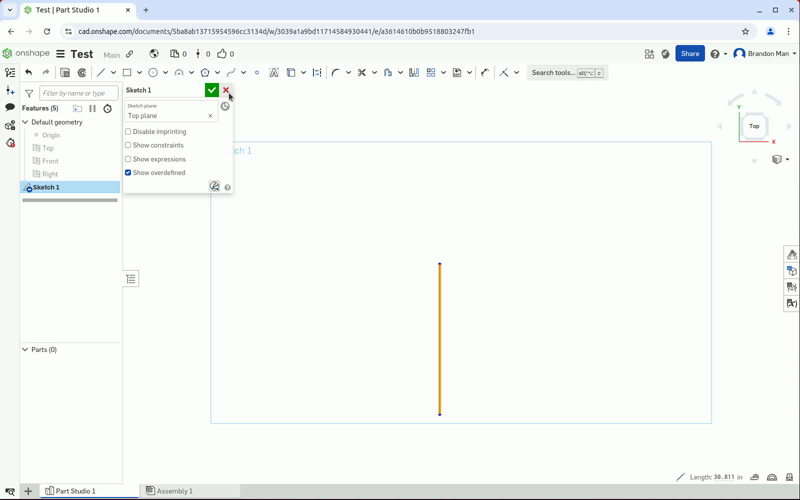
key(shift+h)
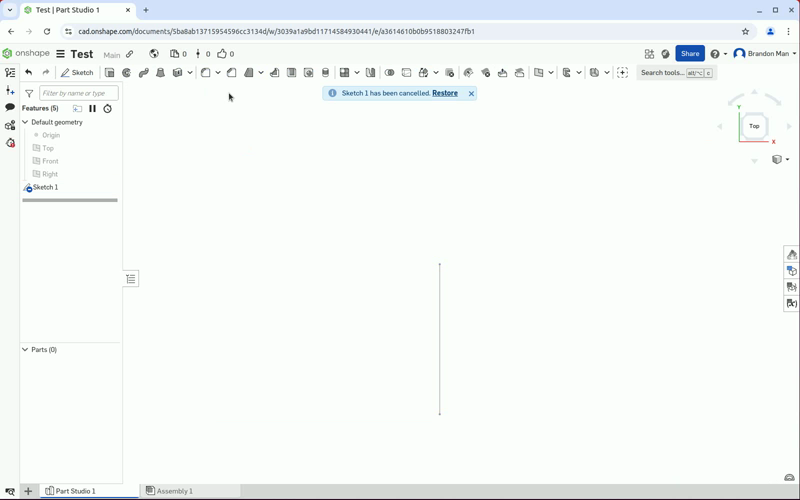
key(shift+s)
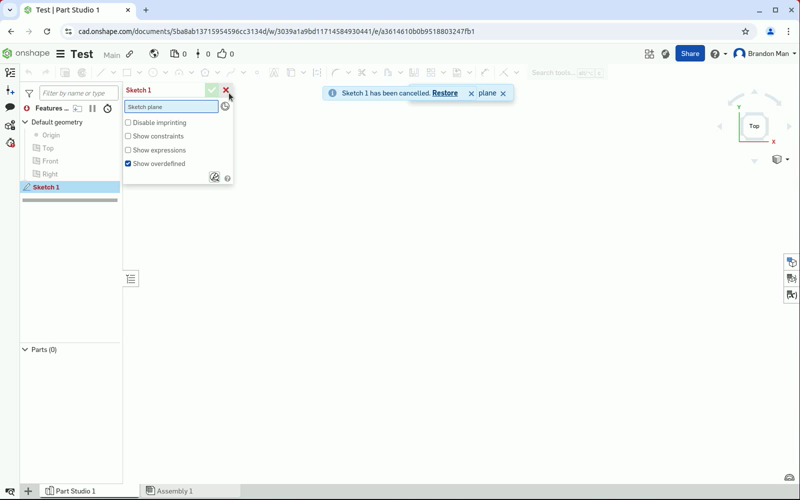
mouse_move(73, 150)
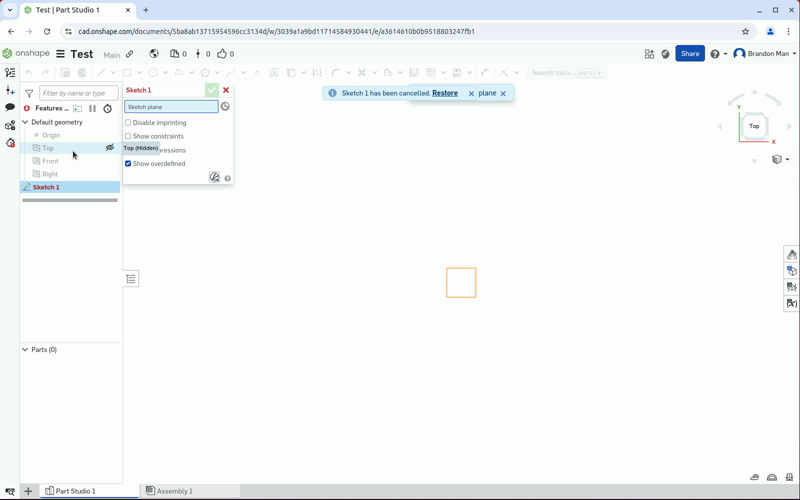
click(73, 150)
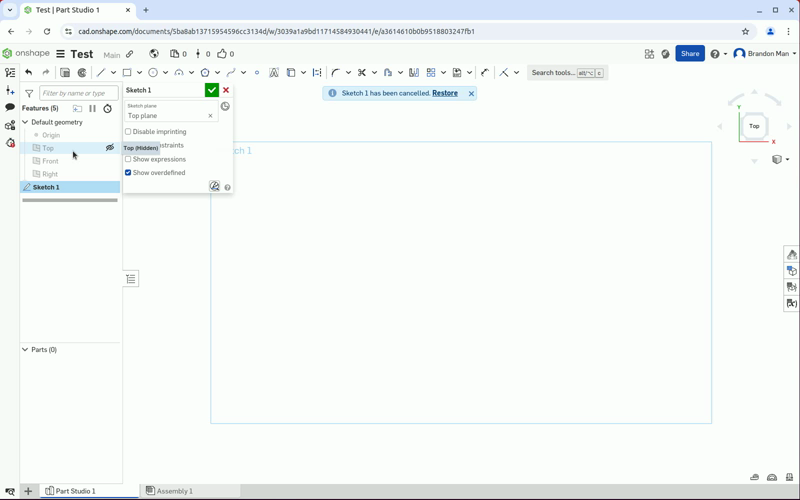
mouse_move(73, 352)
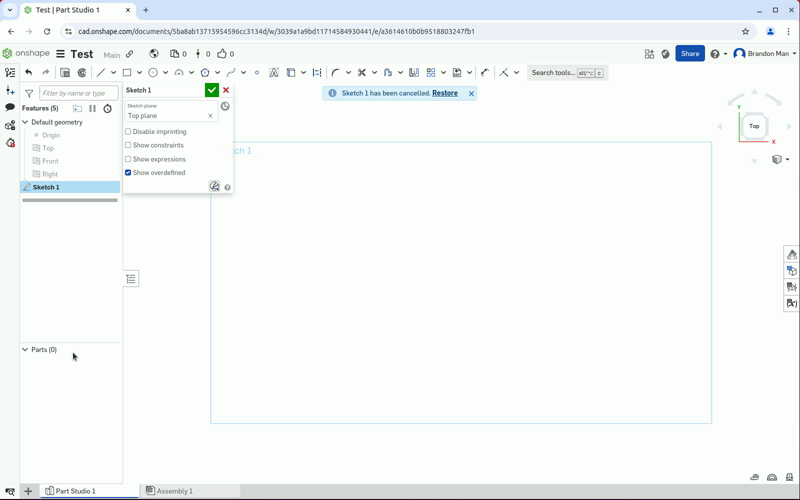
key(y)
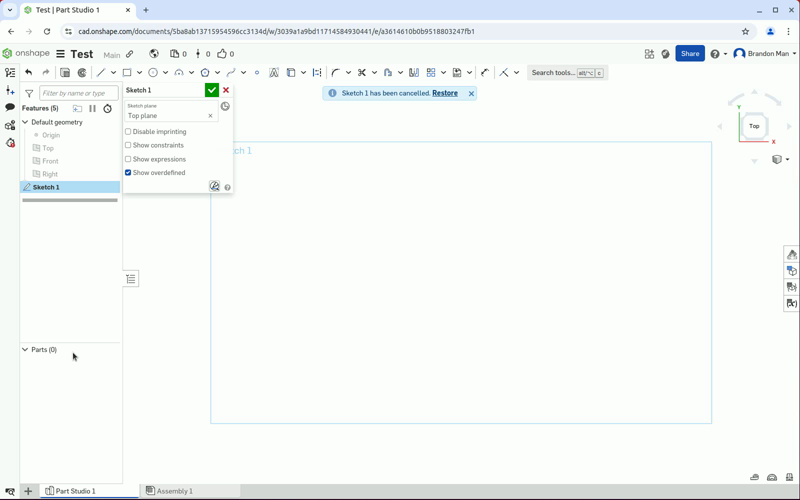
key(l)
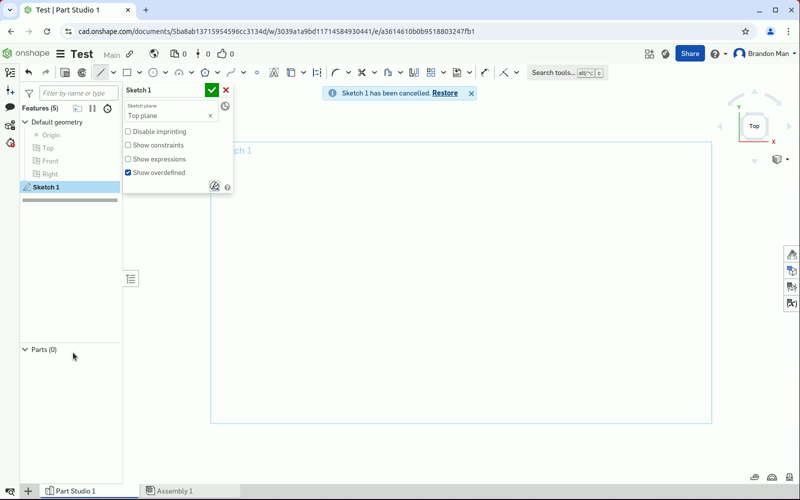
key_down(shift)
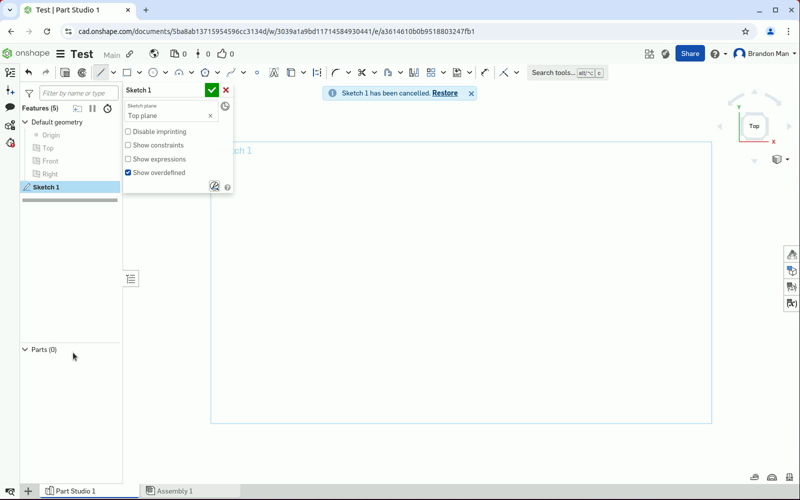
mouse_move(351, 353)
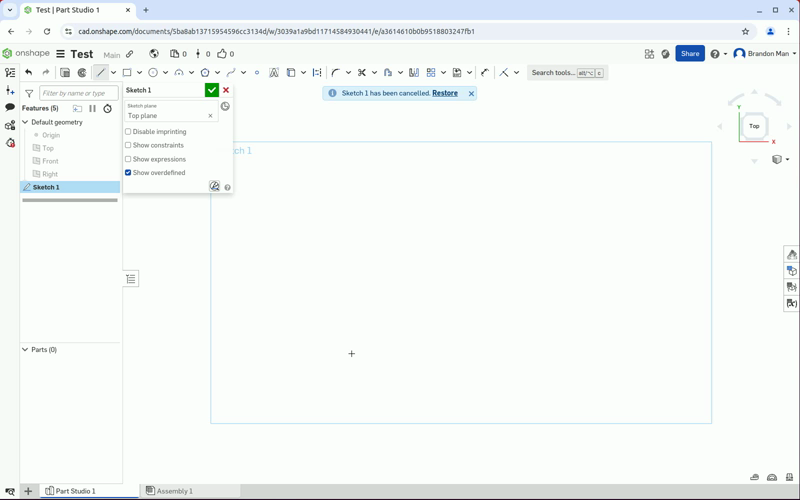
click(351, 353)
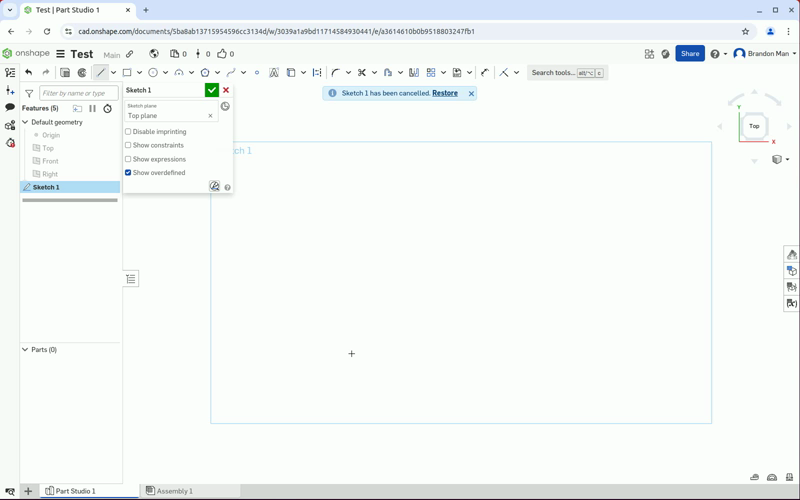
key_up(shift)
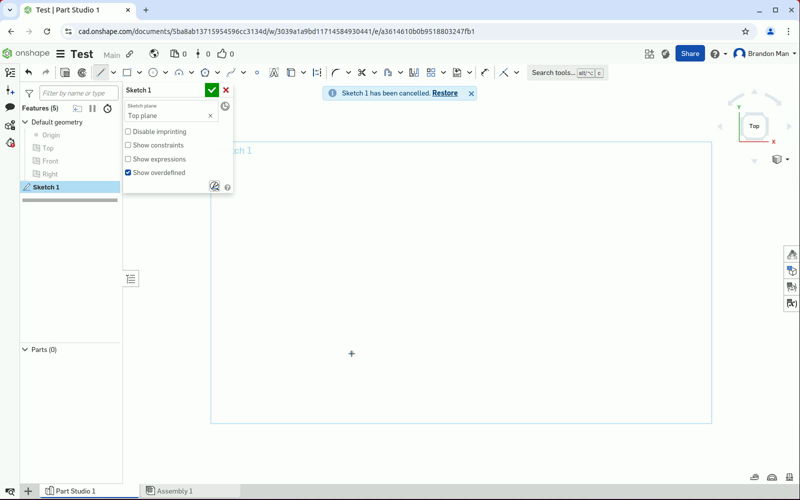
key_down(shift)
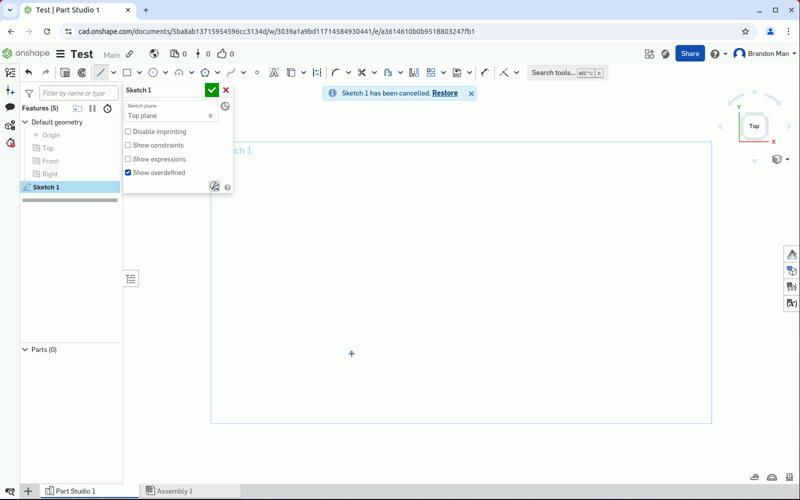
mouse_move(569, 353)
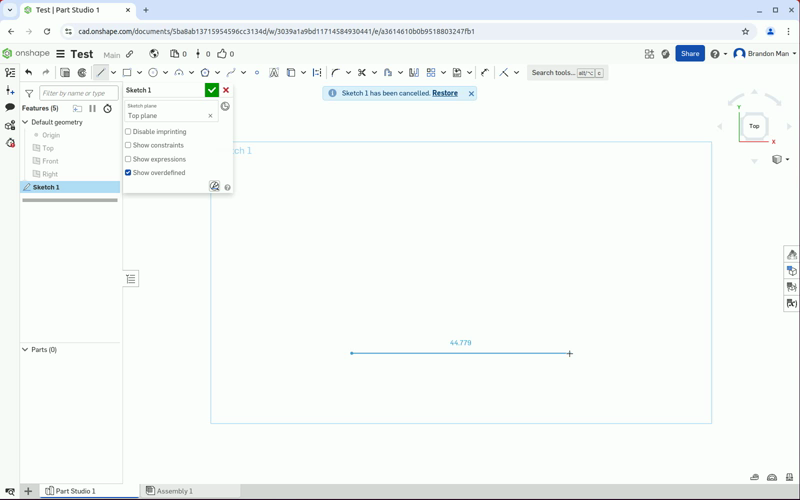
click(569, 353)
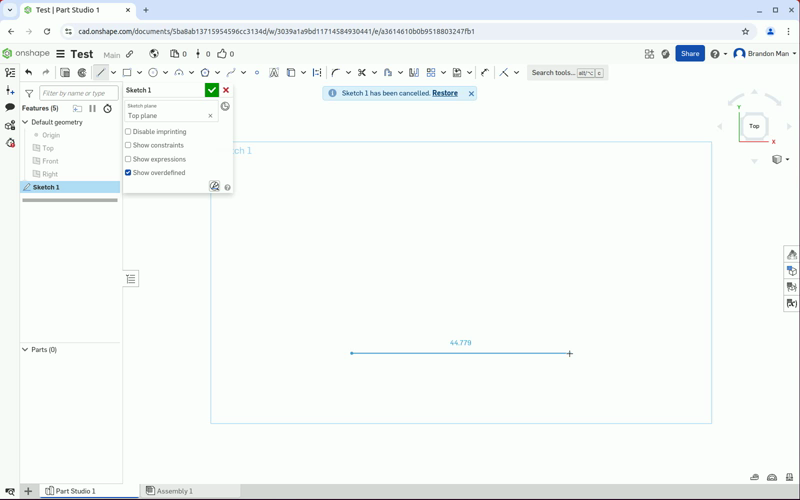
key_up(shift)
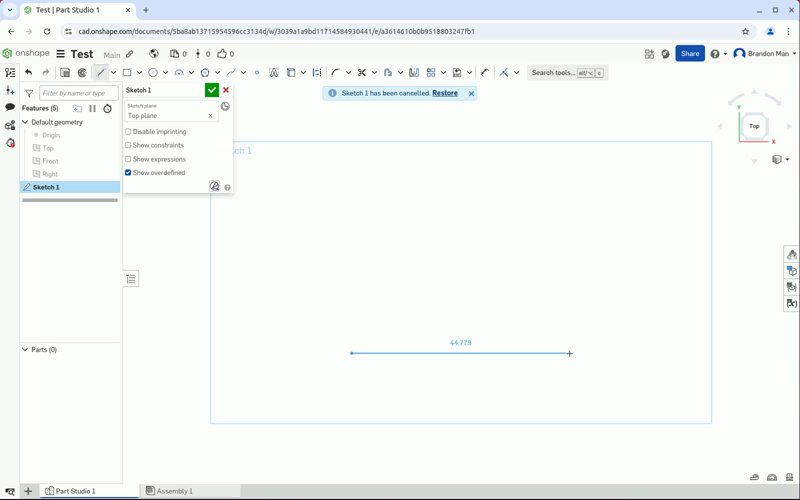
key_down(shift)
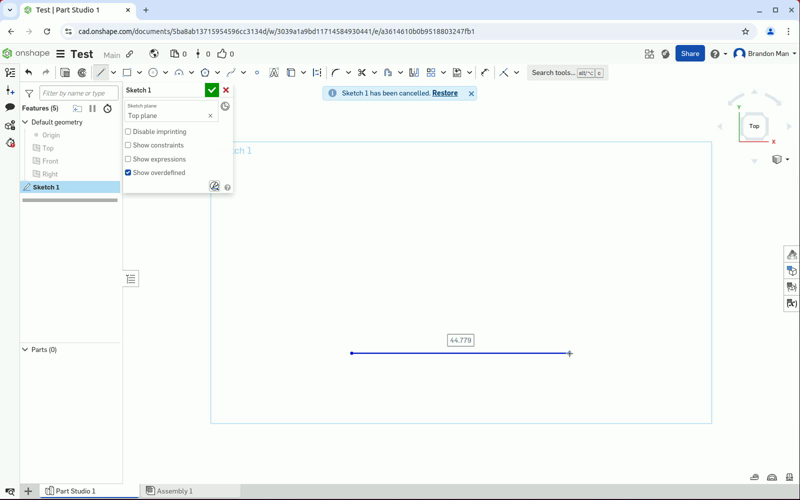
mouse_move(589, 353)
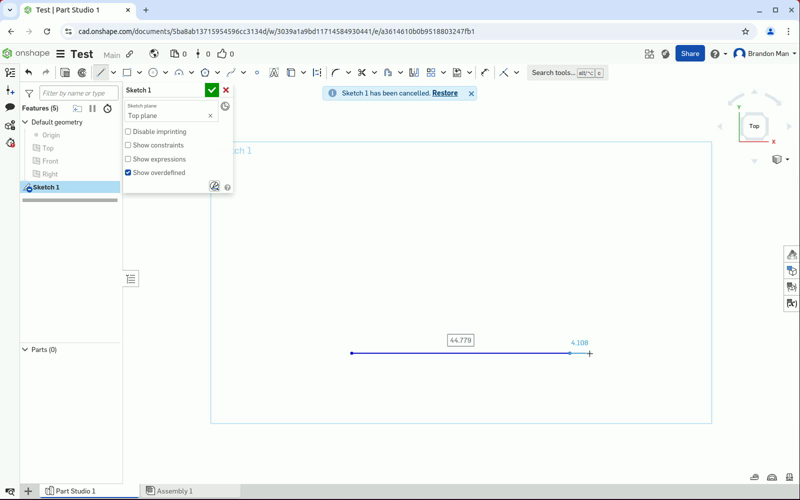
mouse_move(569, 330)
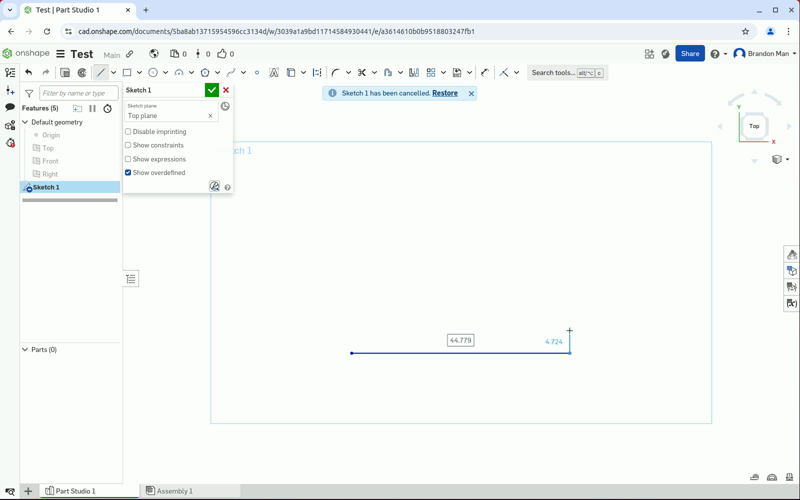
click(569, 330)
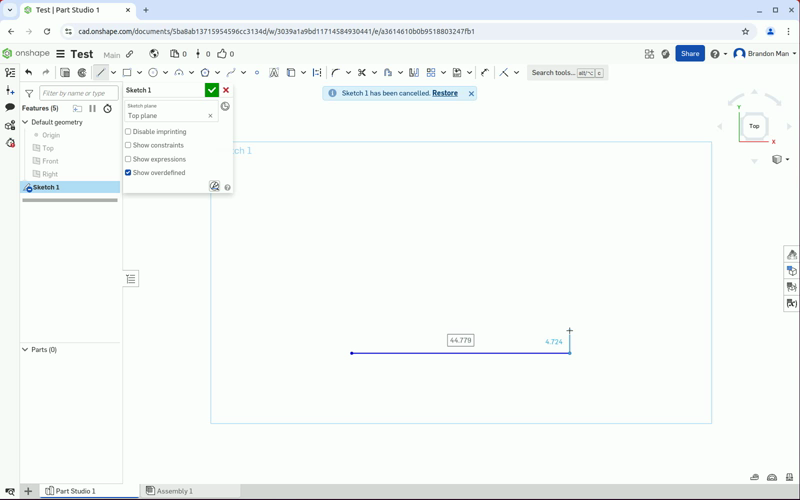
key_up(shift)
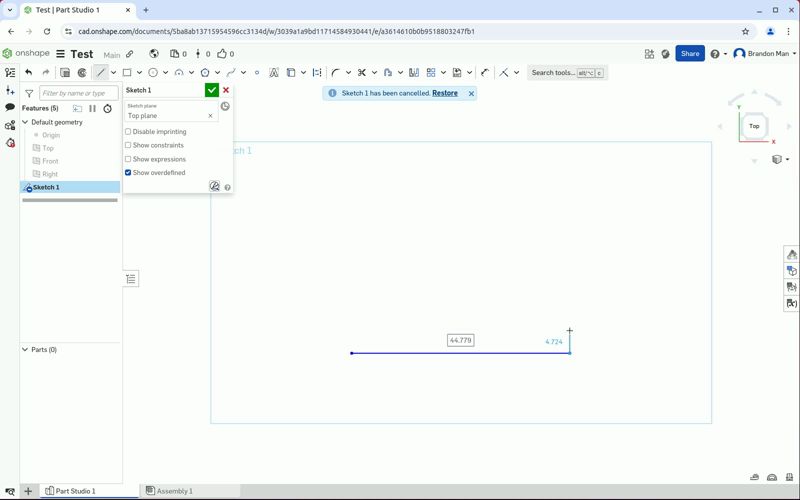
key(esc)
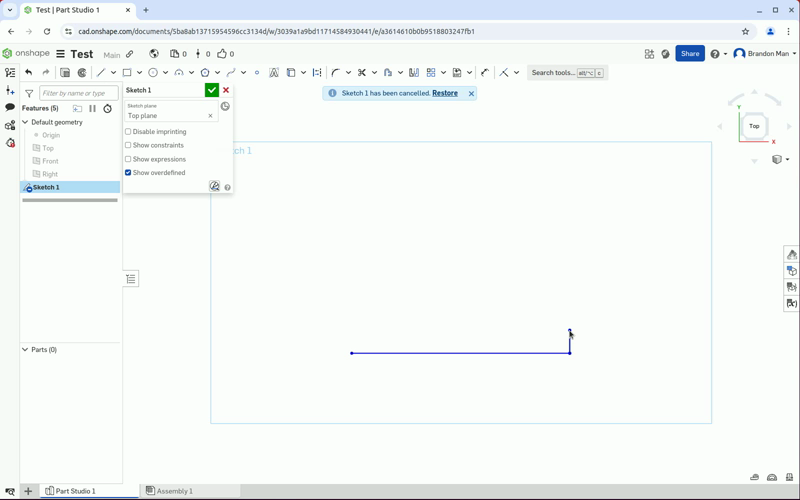
key(a)
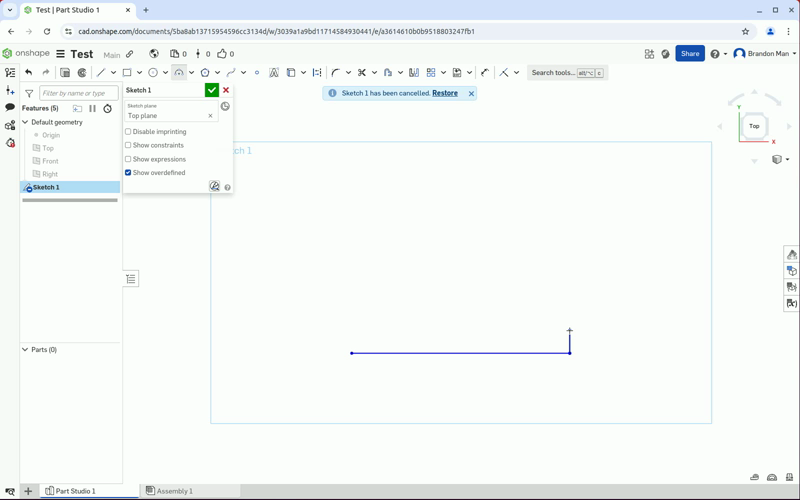
mouse_move(569, 330)
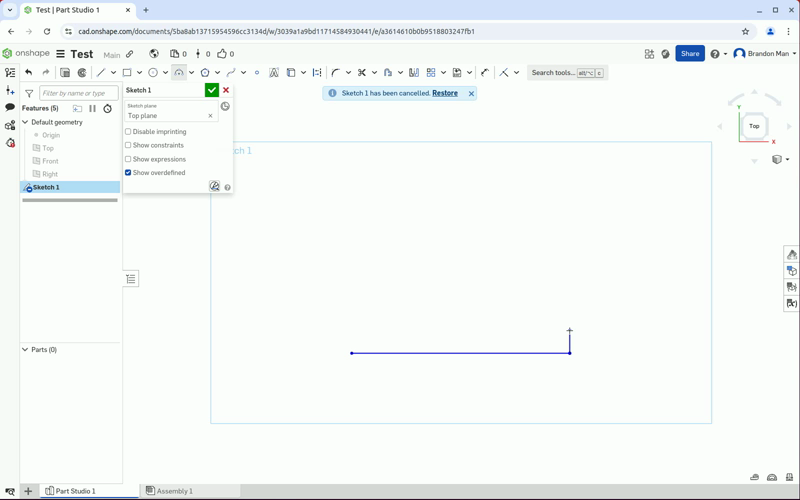
click(569, 330)
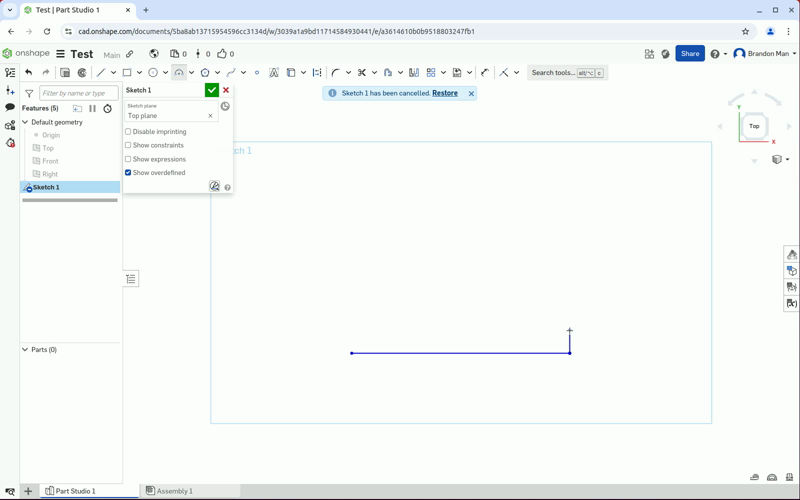
key_down(shift)
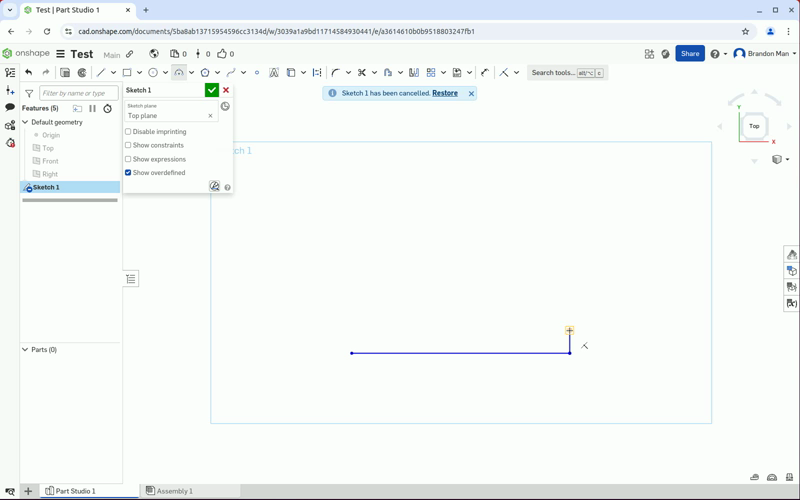
mouse_move(569, 236)
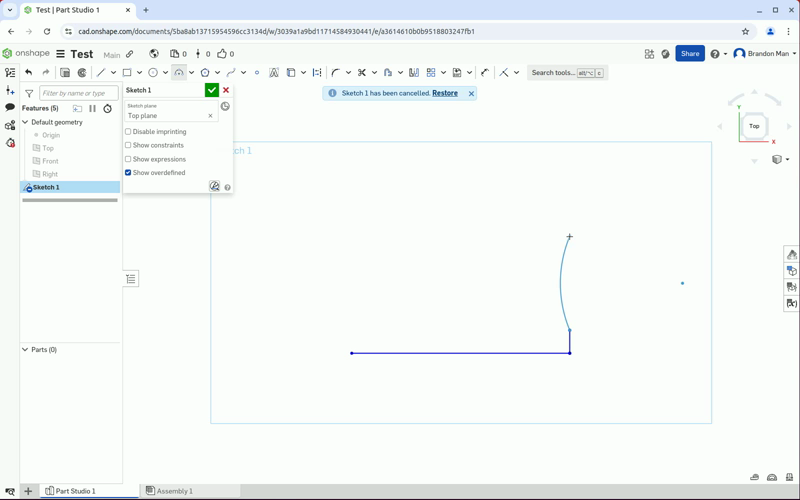
click(569, 236)
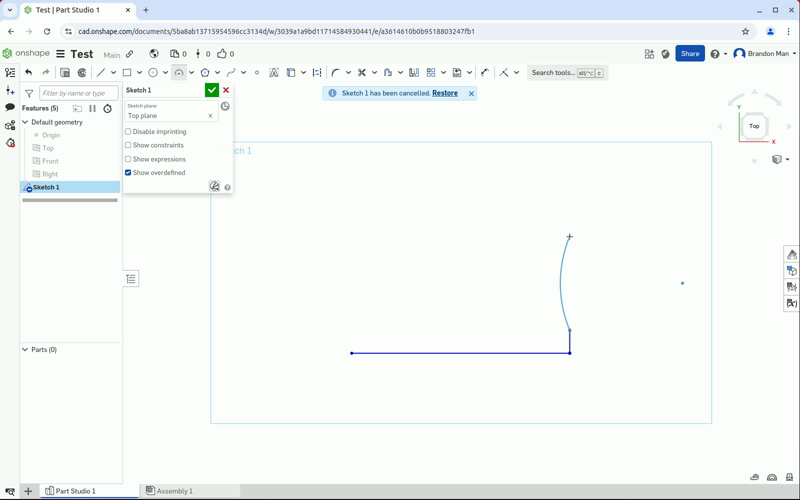
mouse_move(522, 283)
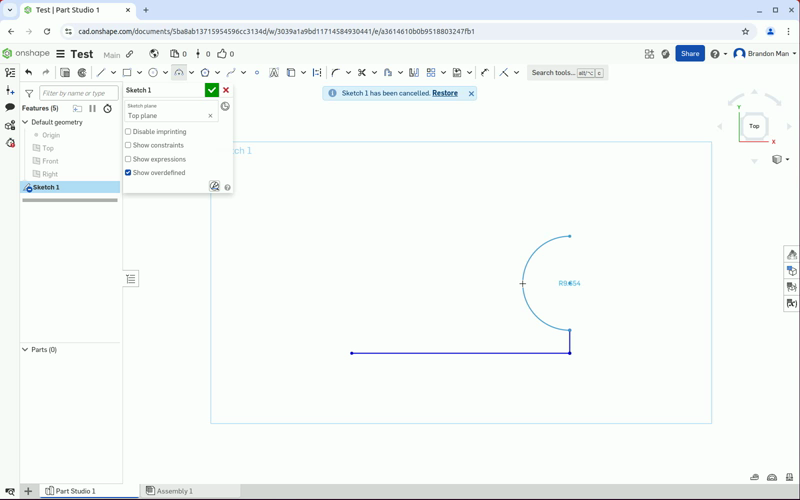
click(522, 283)
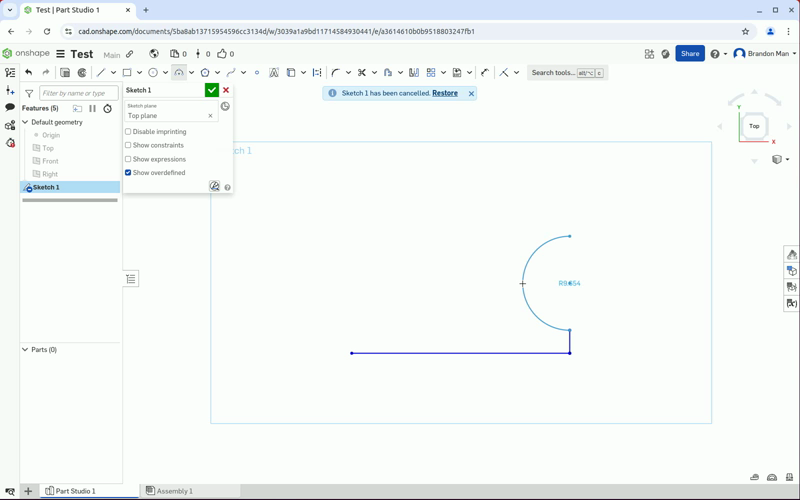
key_up(shift)
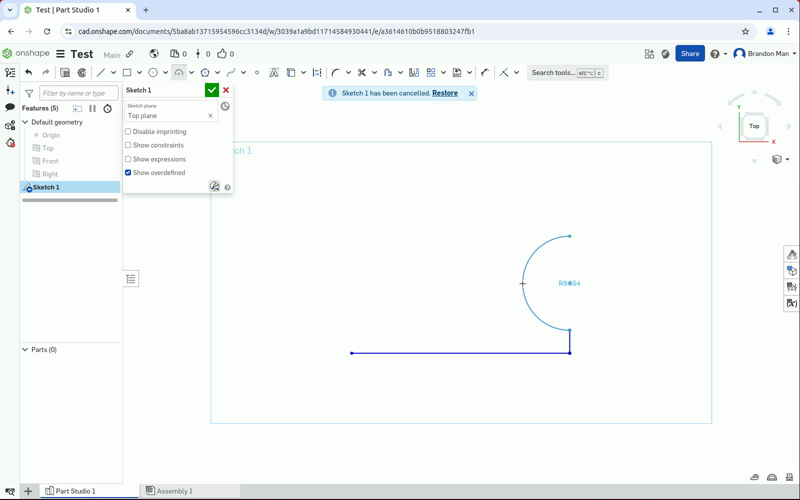
key(esc)
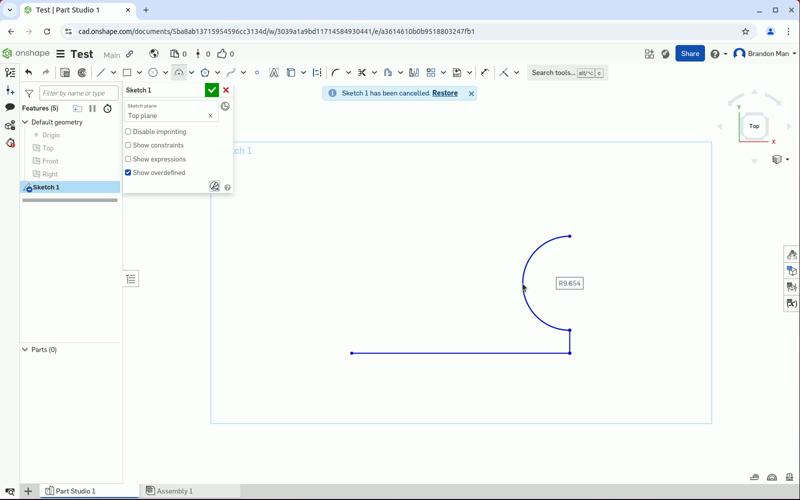
key(l)
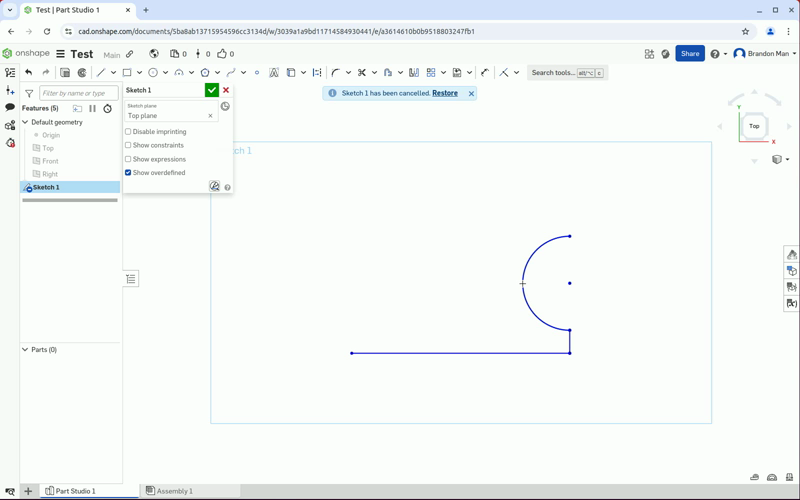
mouse_move(569, 236)
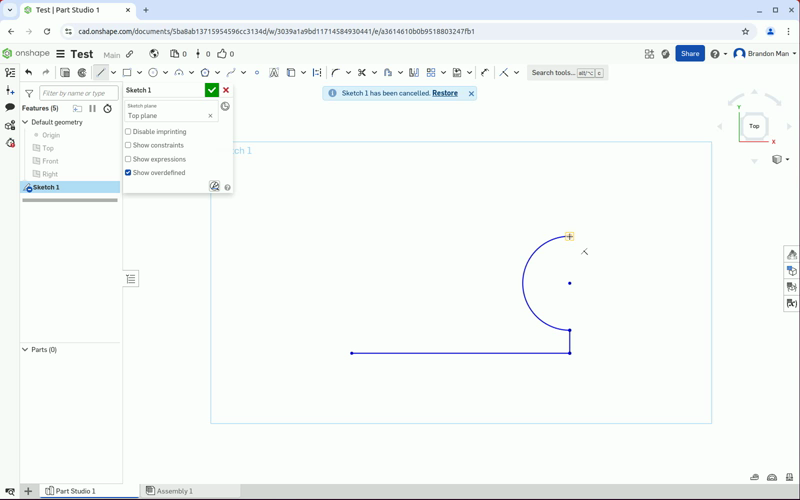
click(569, 236)
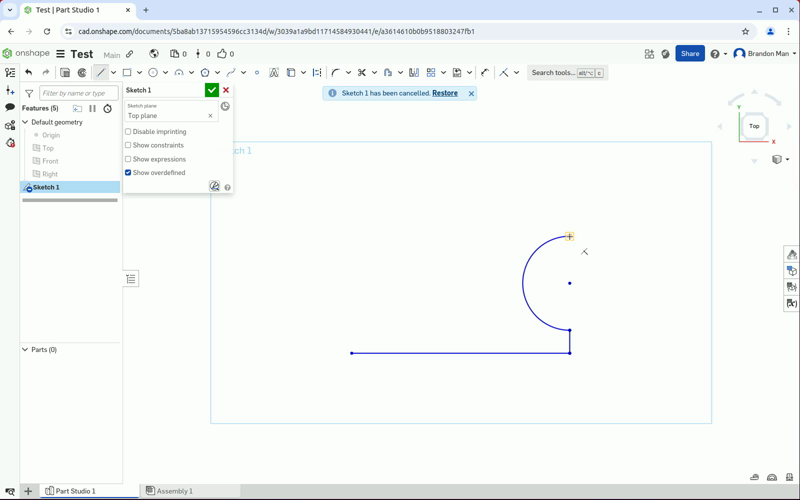
key_down(shift)
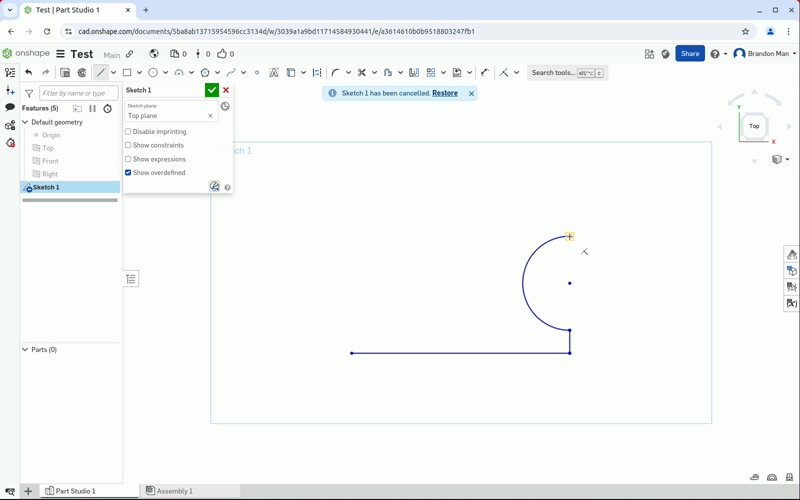
mouse_move(589, 236)
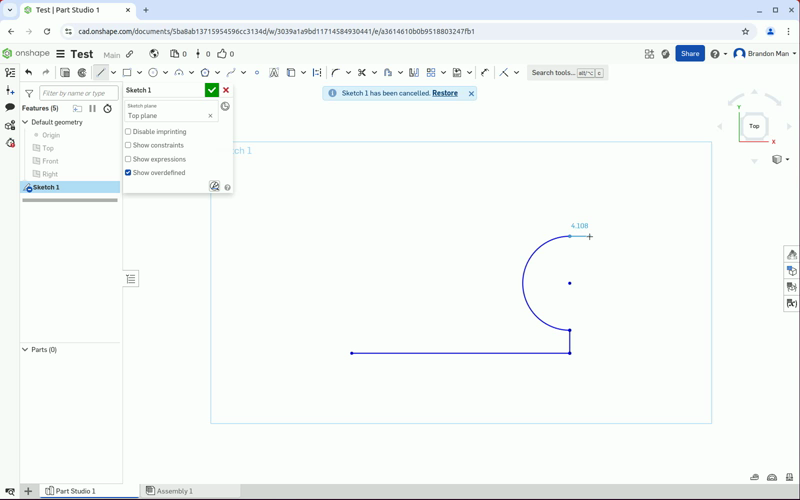
mouse_move(569, 213)
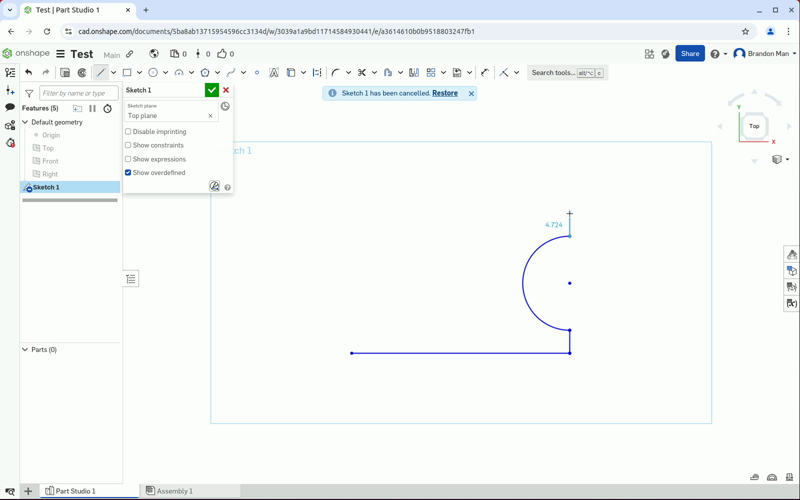
click(569, 213)
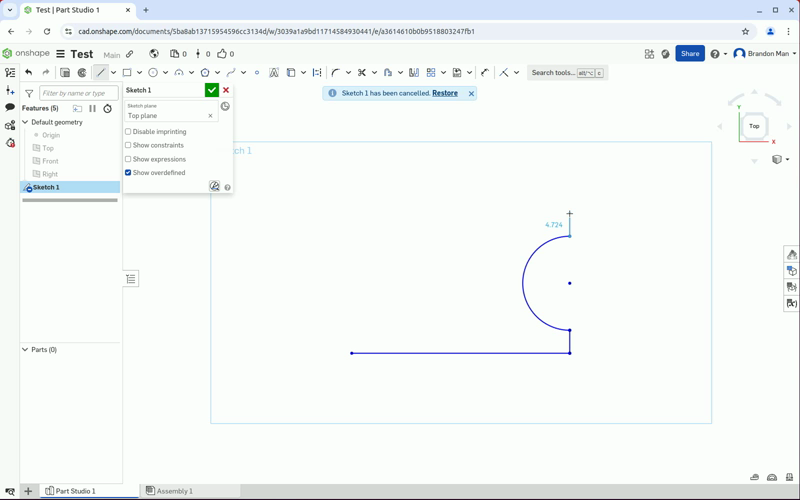
key_up(shift)
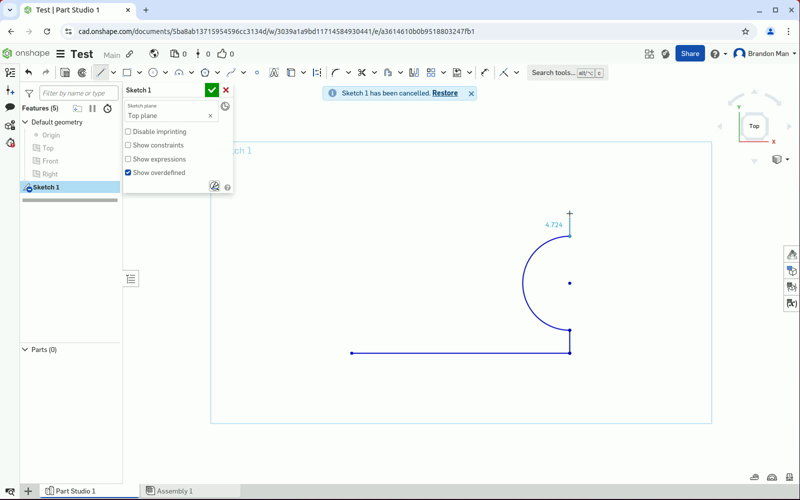
key_down(shift)
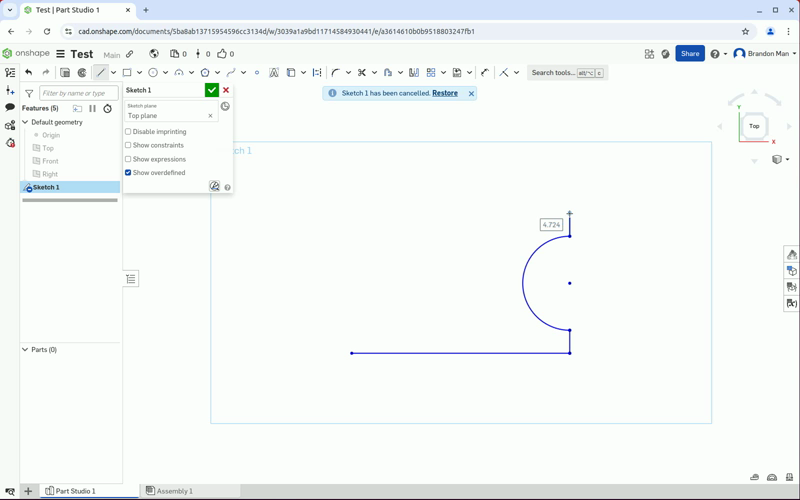
mouse_move(351, 213)
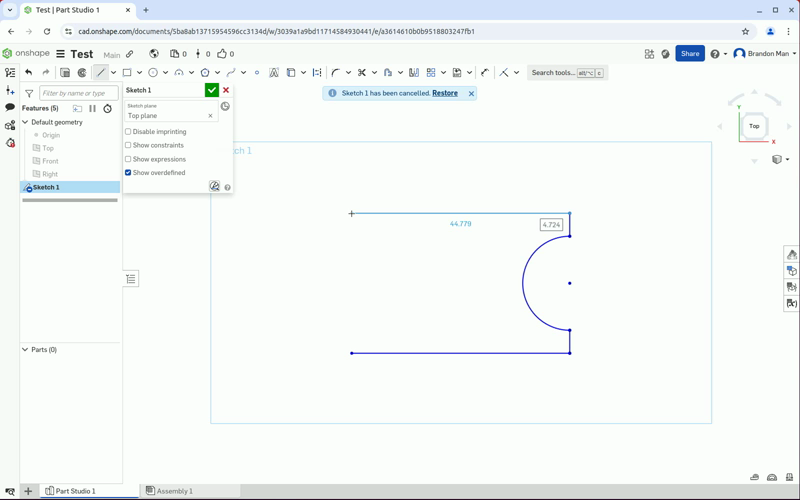
click(351, 213)
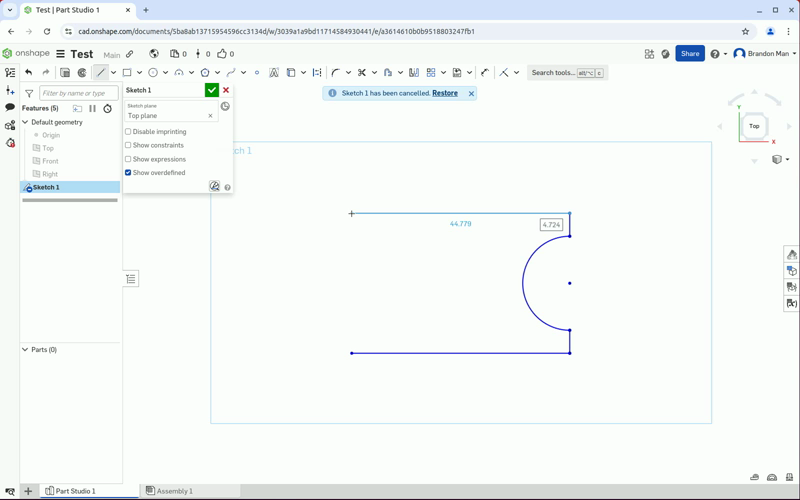
key_up(shift)
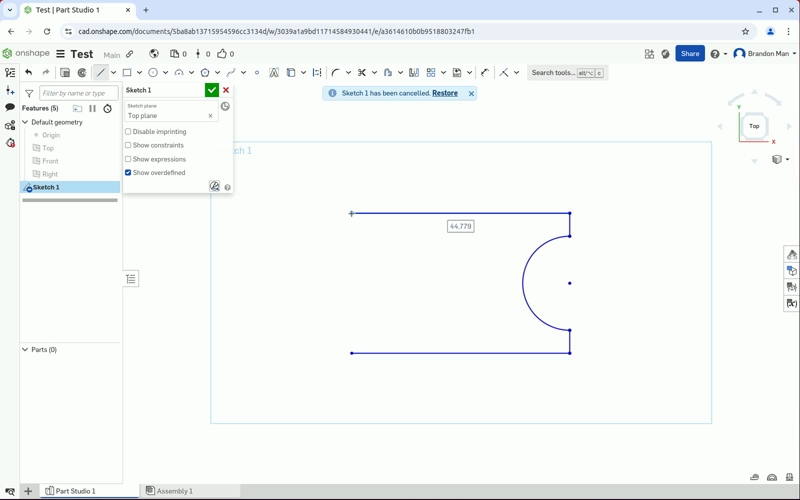
key_down(shift)
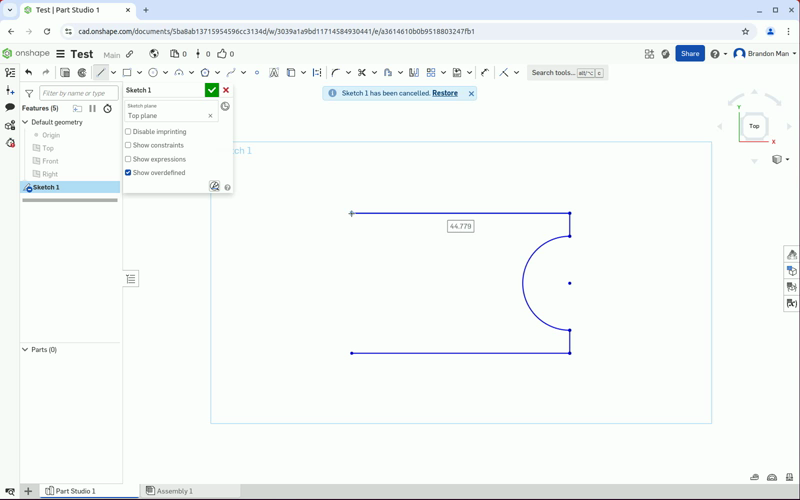
mouse_move(351, 353)
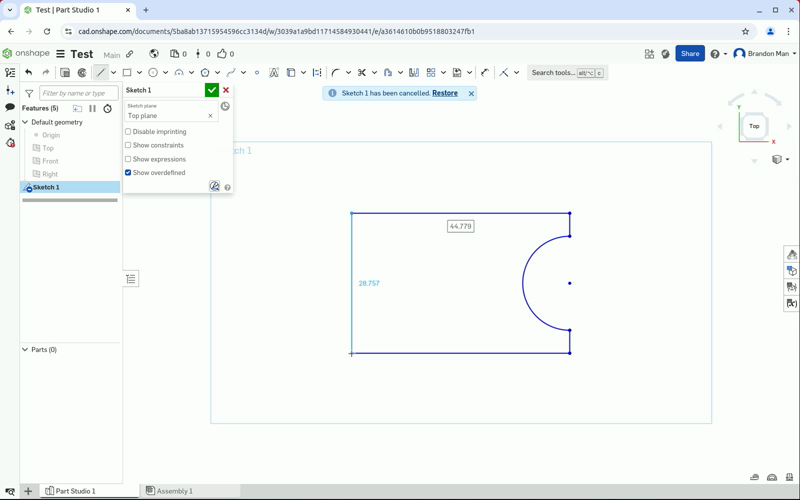
key_up(shift)
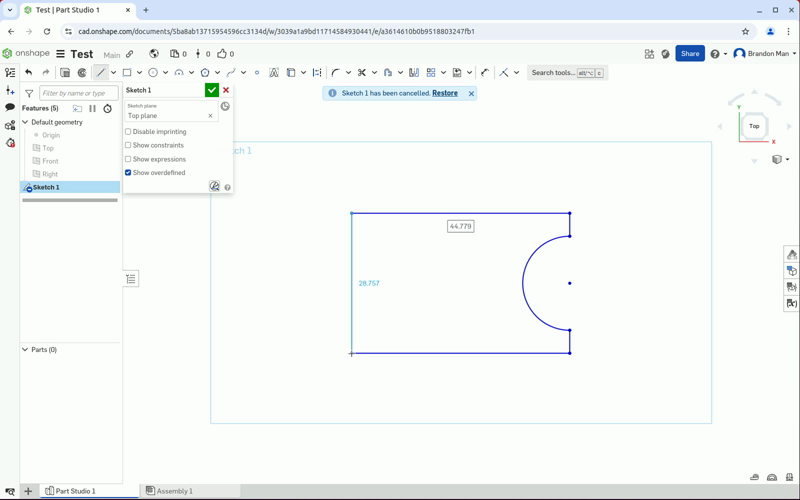
click(351, 353)
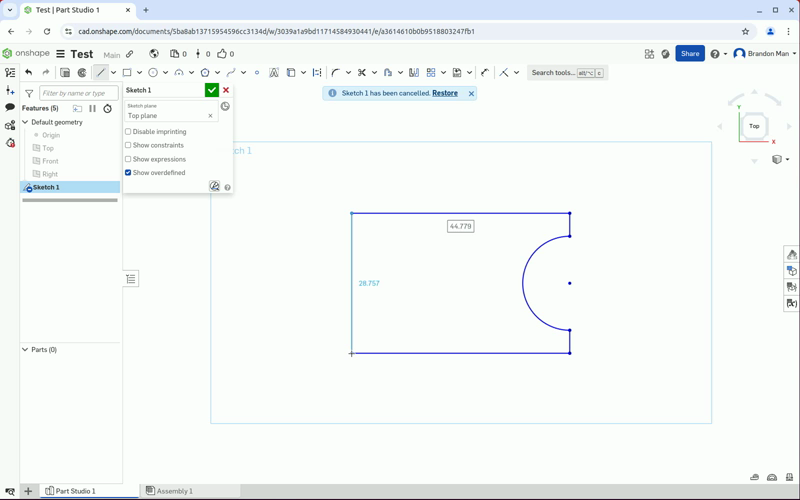
key(esc)
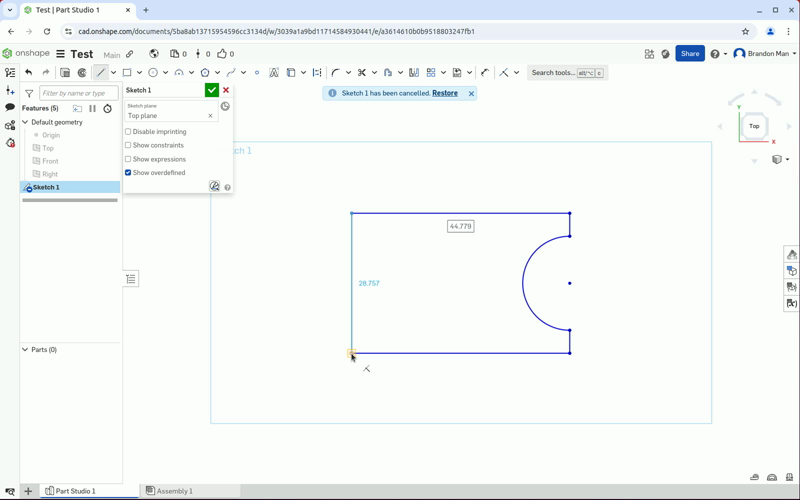
mouse_move(432, 281)
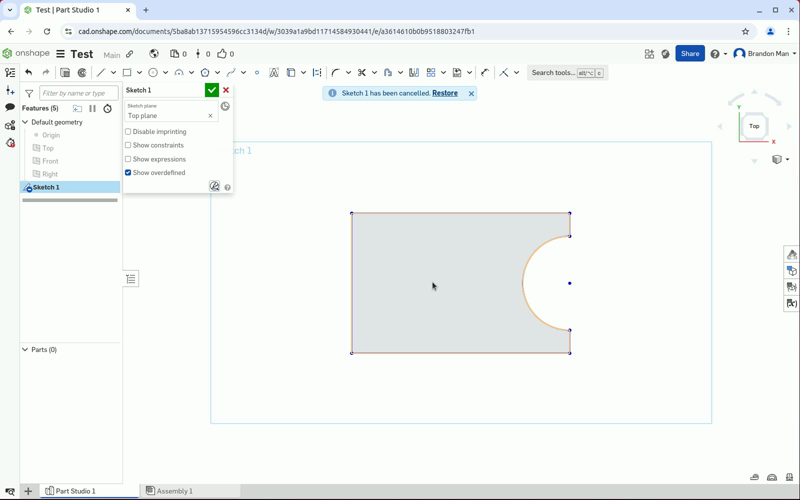
scroll(6)
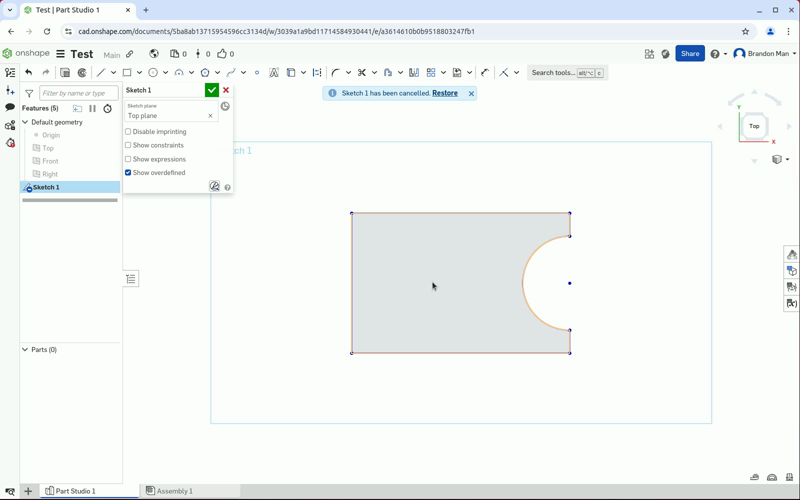
scroll(6)
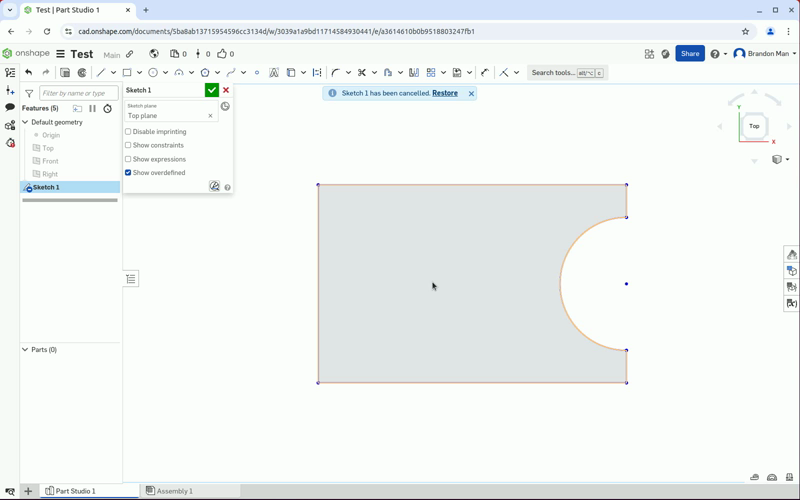
scroll(6)
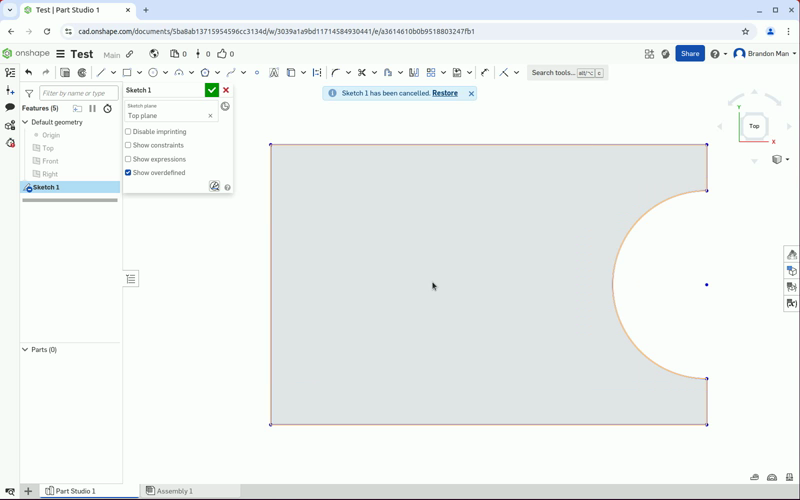
scroll(6)
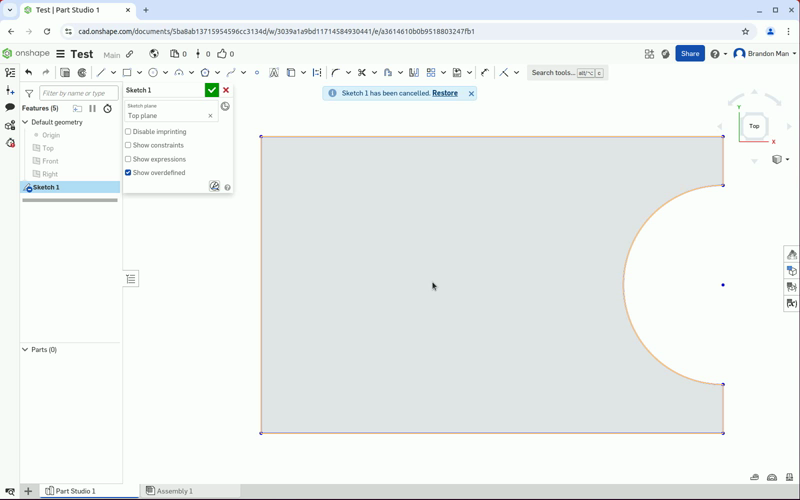
scroll(6)
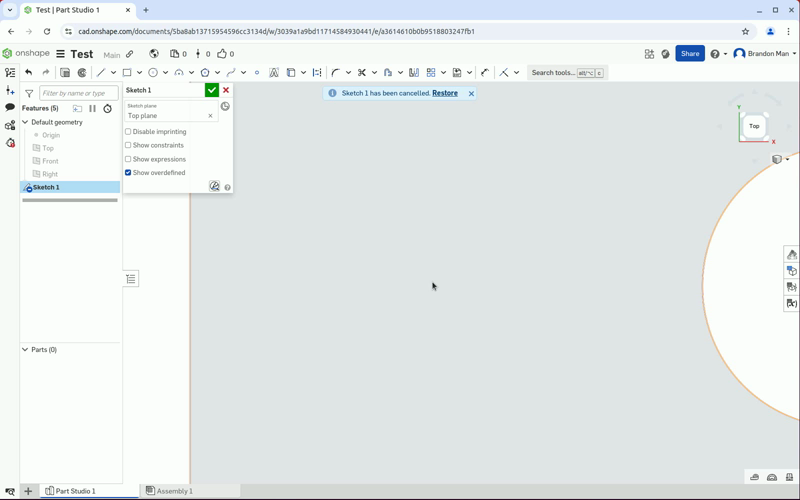
scroll(6)
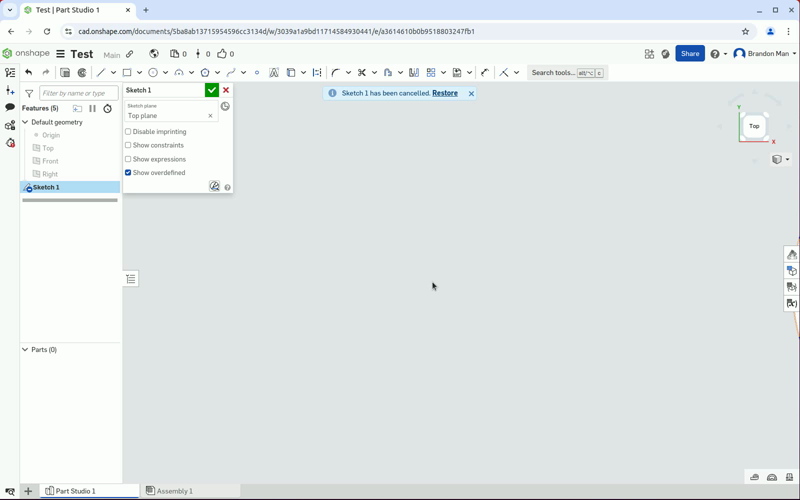
scroll(6)
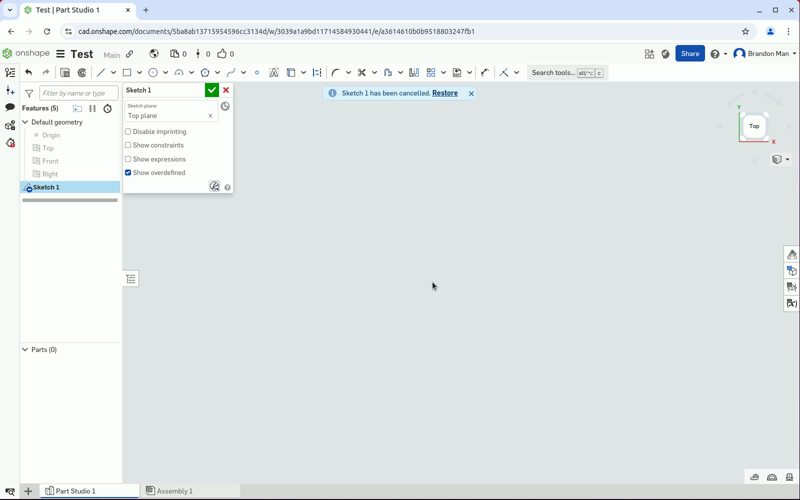
click(432, 281)
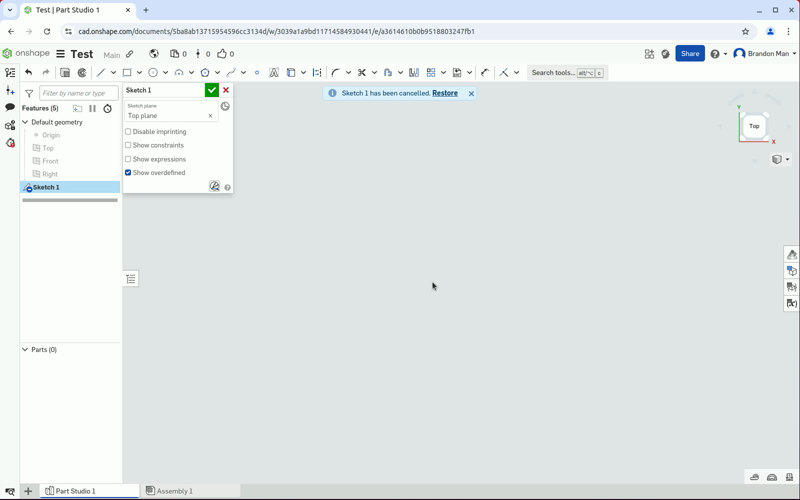
scroll(-6)
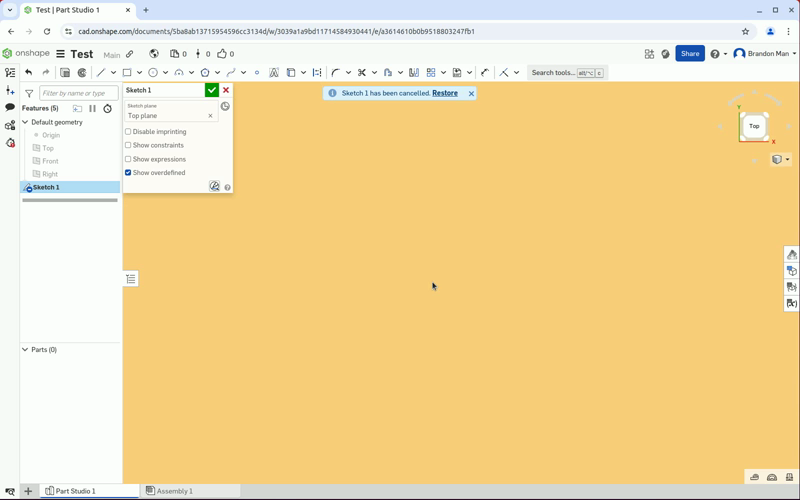
scroll(-6)
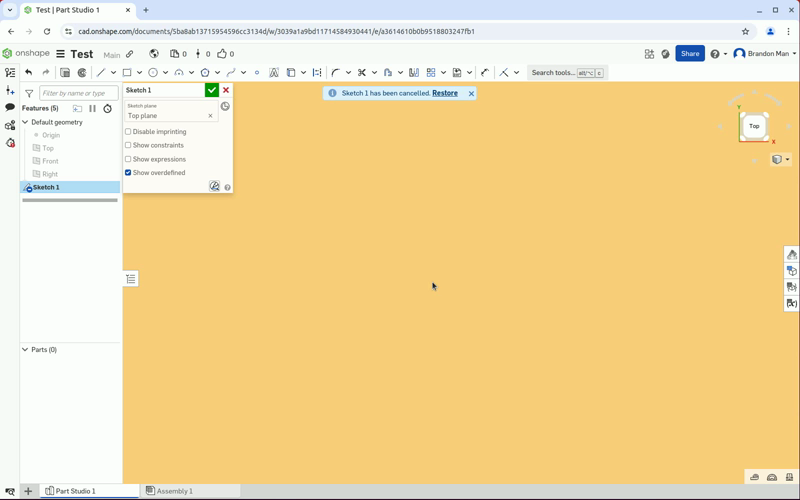
scroll(-6)
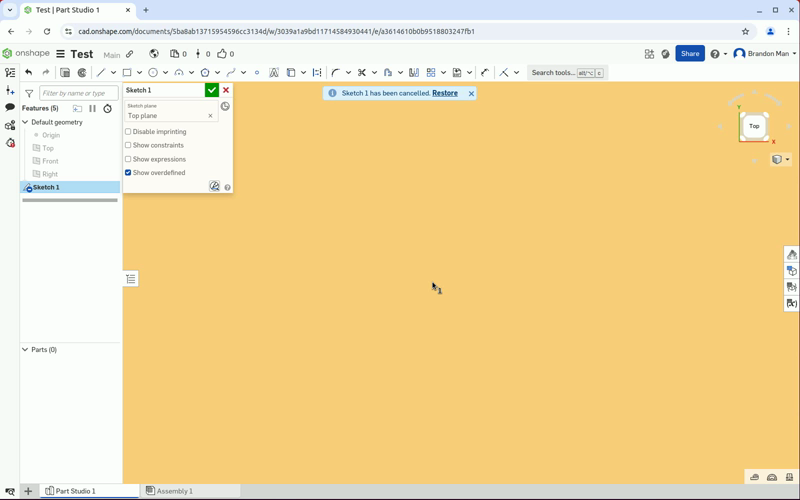
scroll(-6)
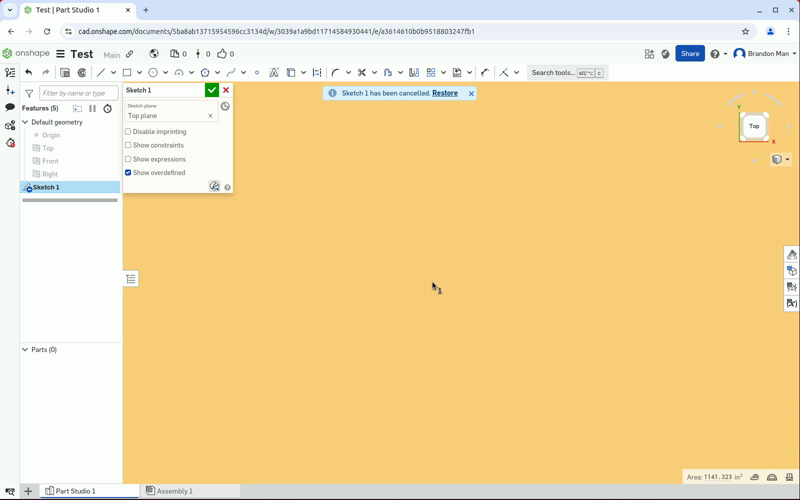
scroll(-6)
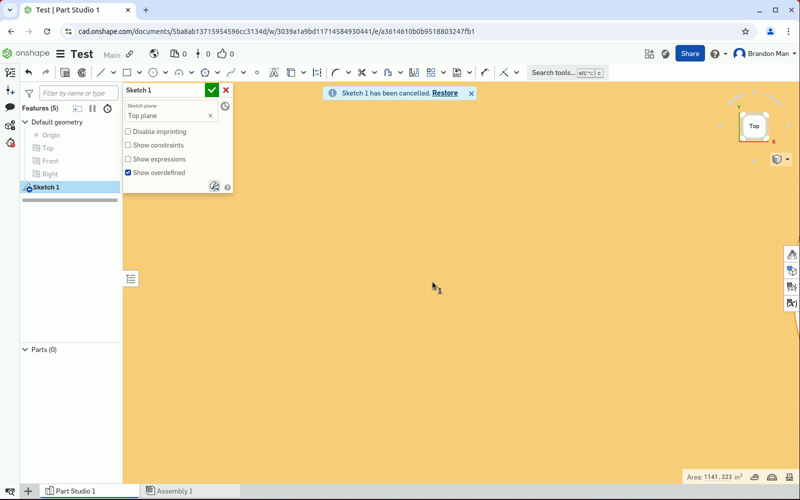
scroll(-6)
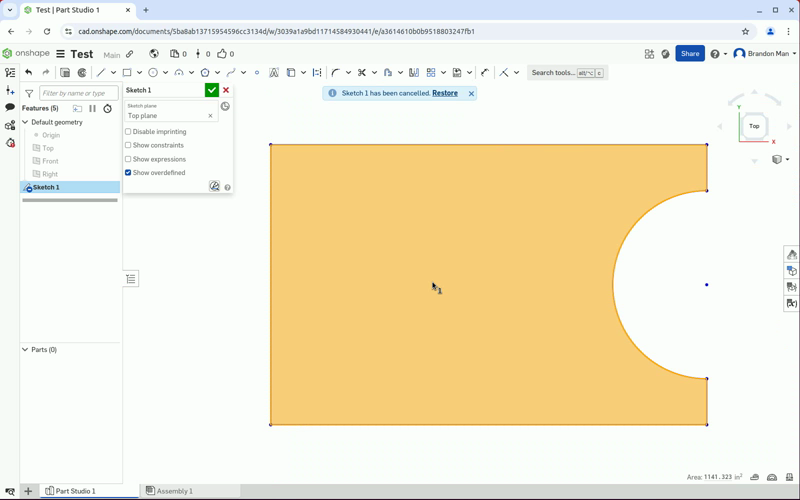
scroll(-6)
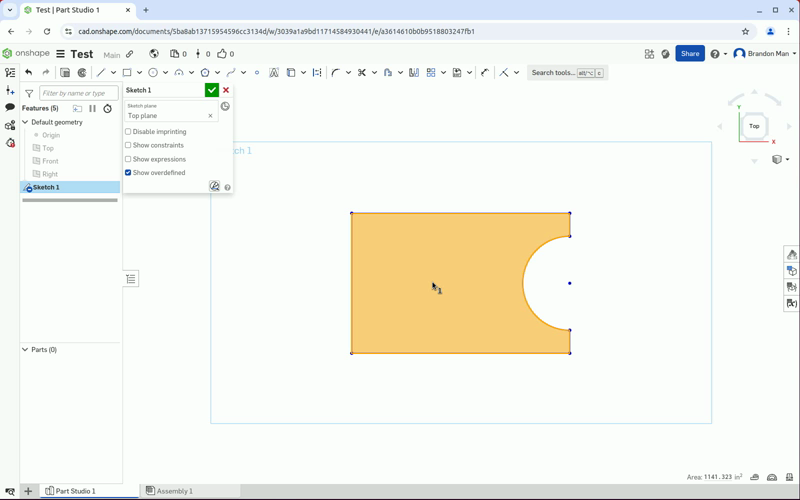
mouse_move(73, 352)
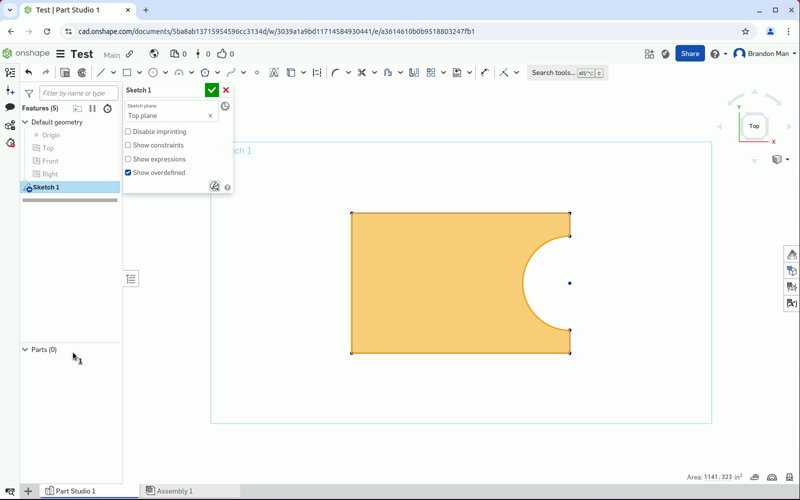
key(shift+y)
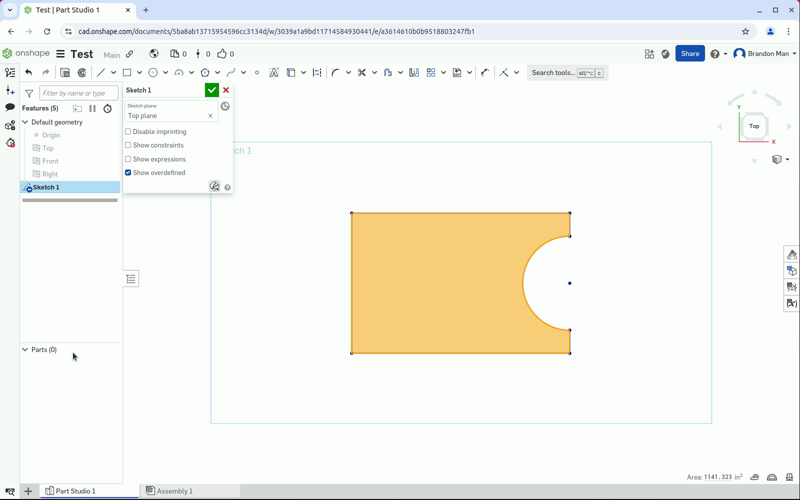
key(shift+e)
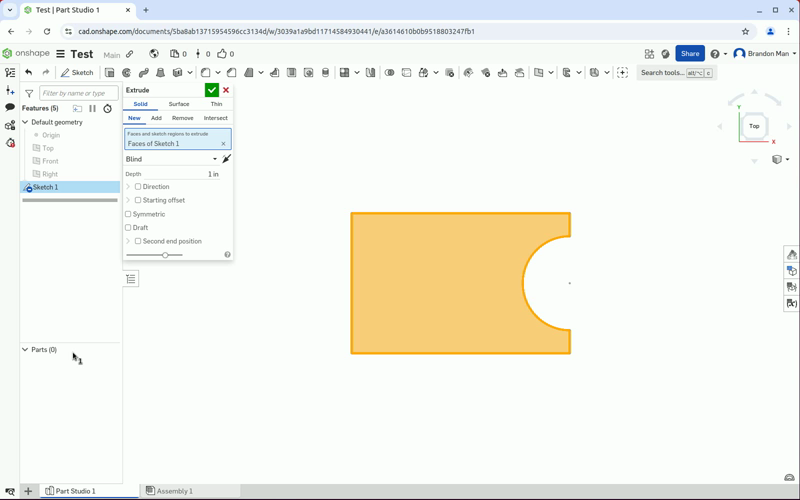
mouse_move(143, 106)
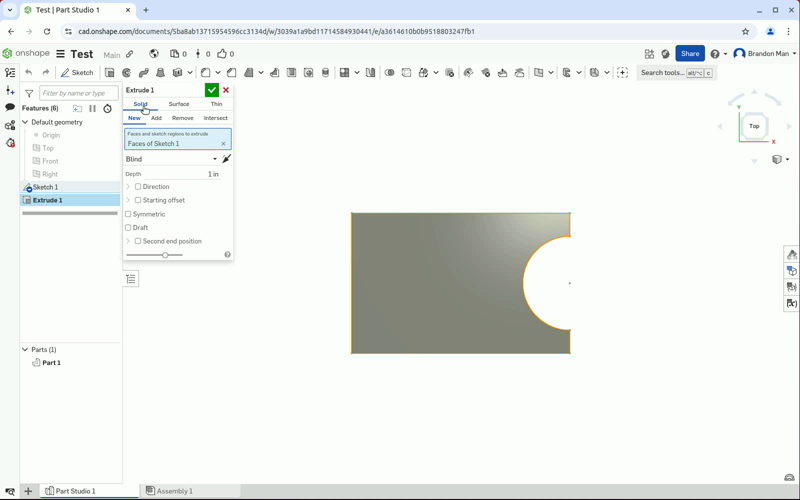
click(143, 106)
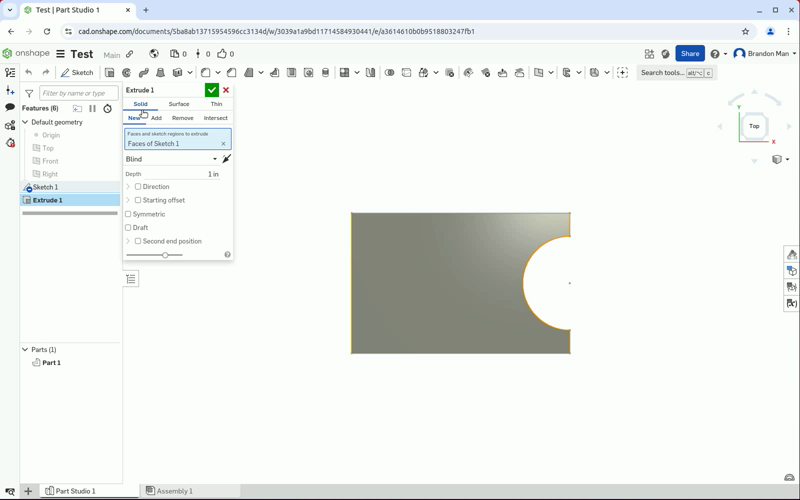
mouse_move(137, 120)
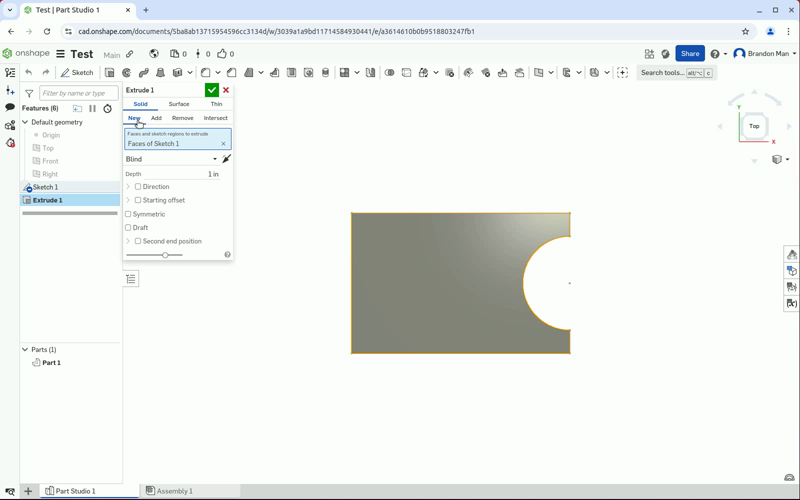
click(137, 120)
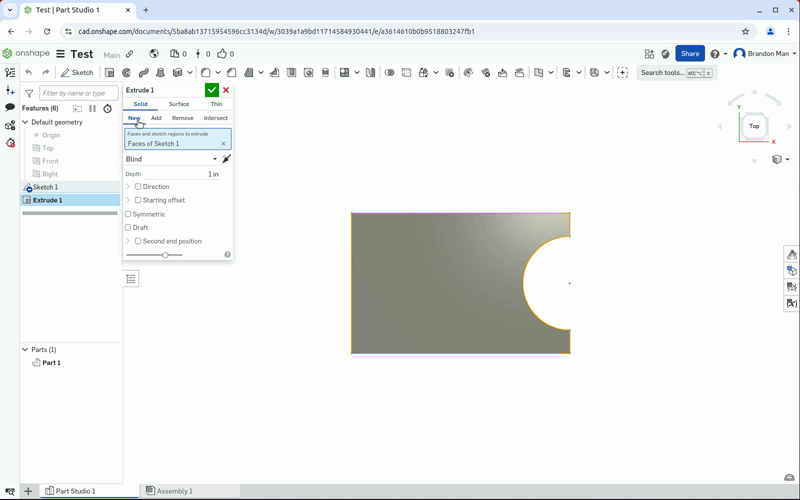
key(tab, 4)
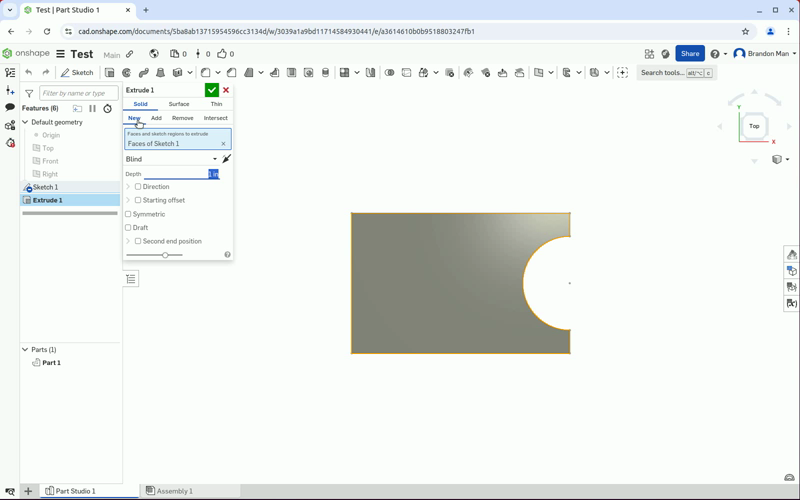
text(23.108)
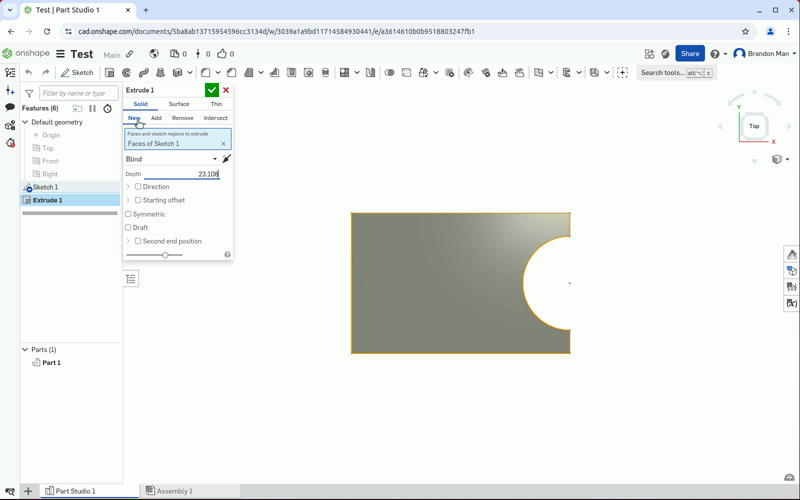
key(enter)
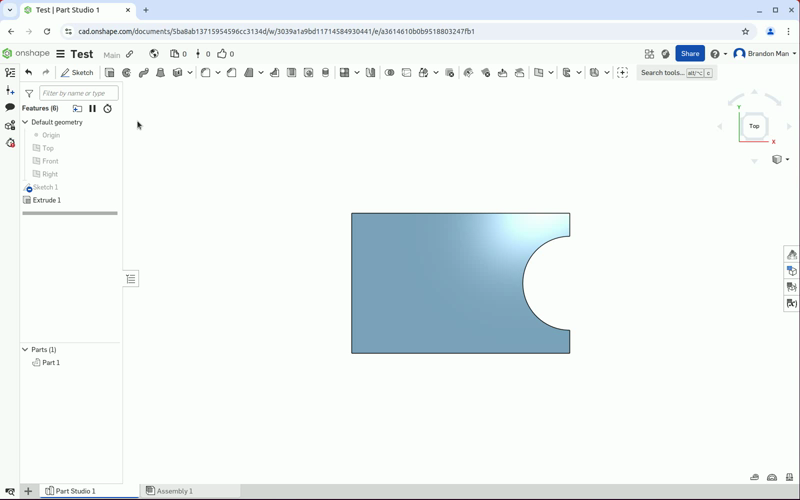
key(shift+h)
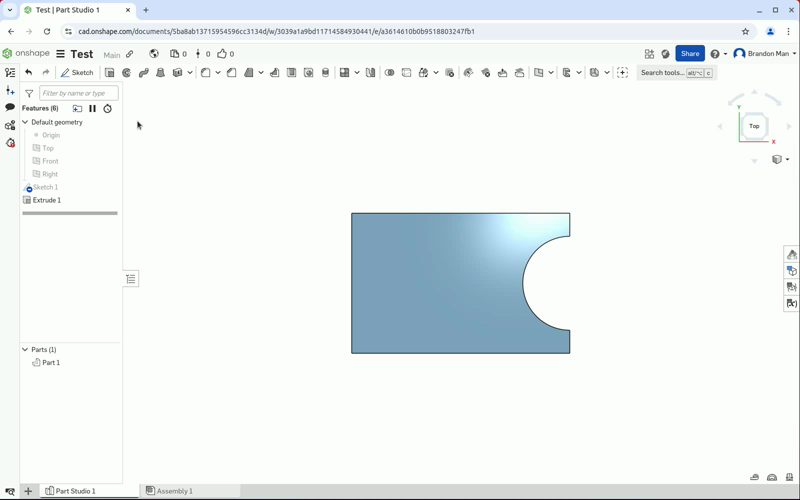
key(shift+h)
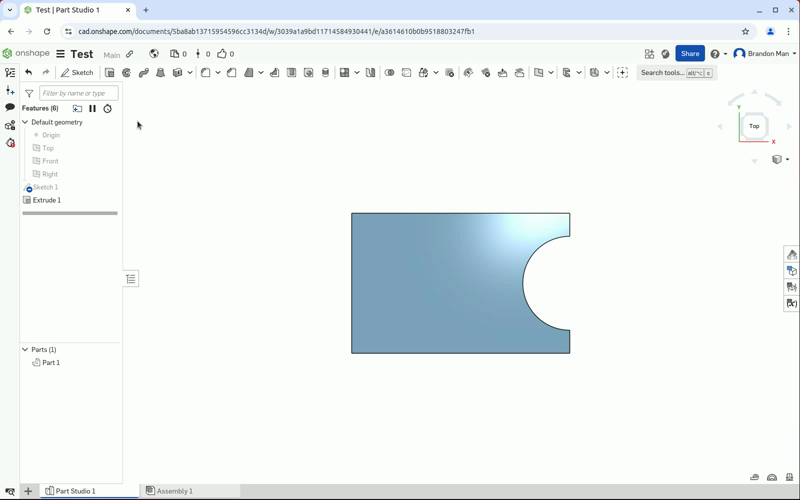
mouse_move(73, 189)
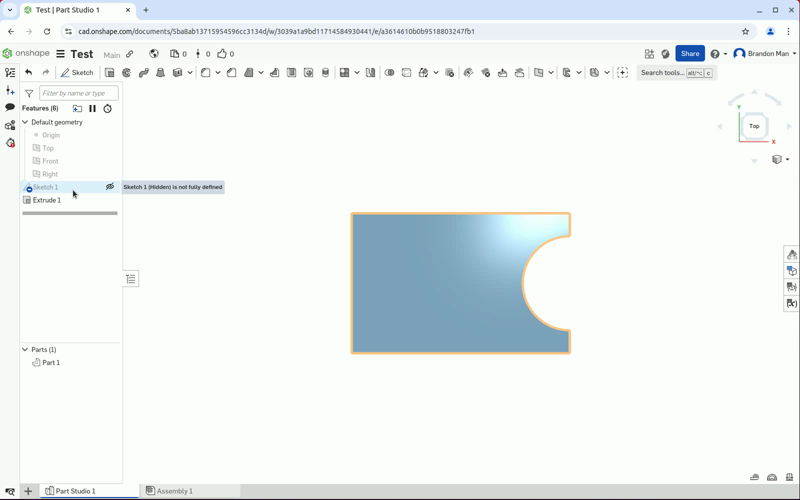
click(73, 189)
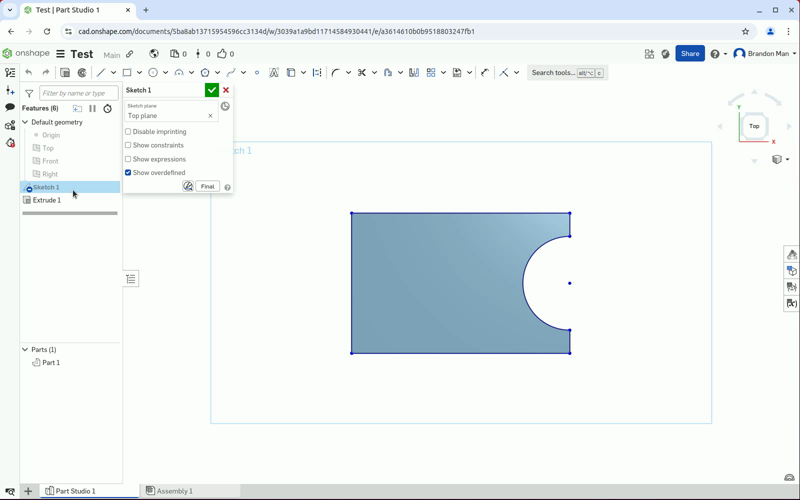
mouse_move(229, 92)
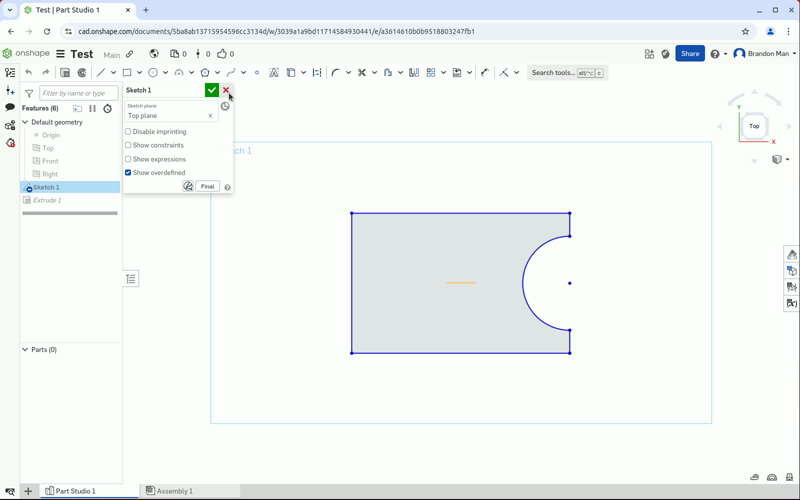
click(229, 92)
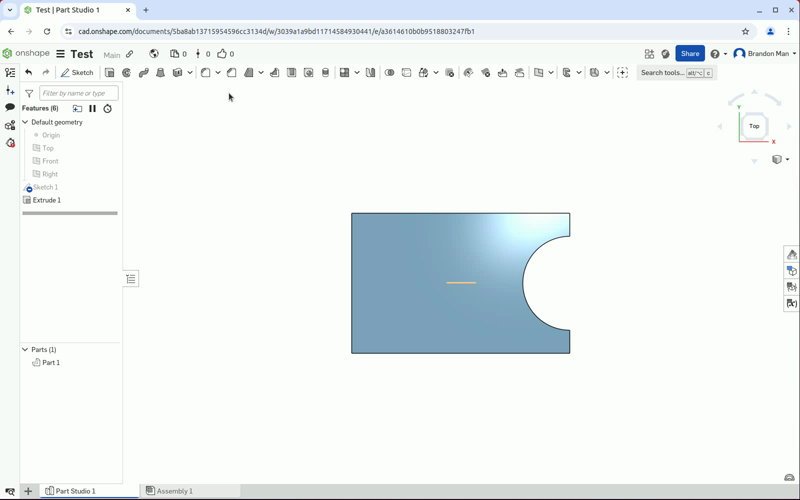
mouse_move(73, 352)
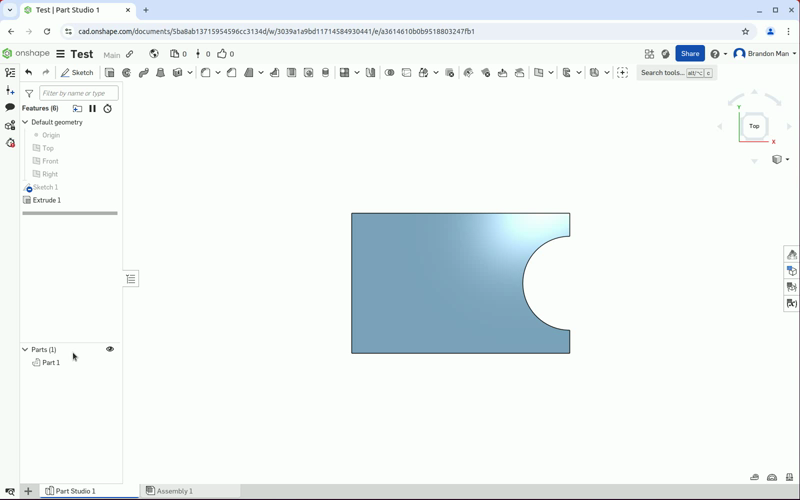
key(y)
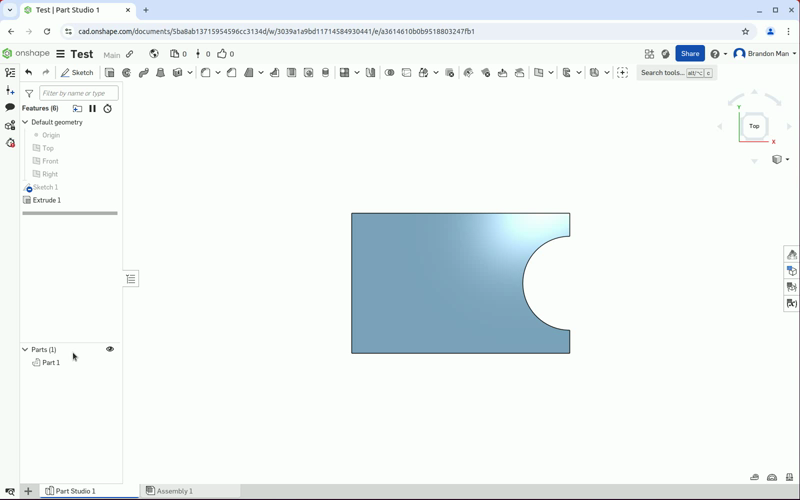
key(shift+p)
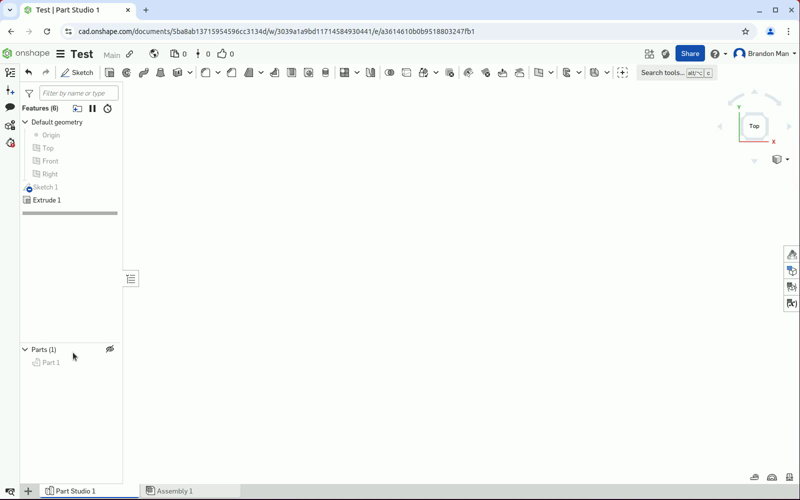
key(space)
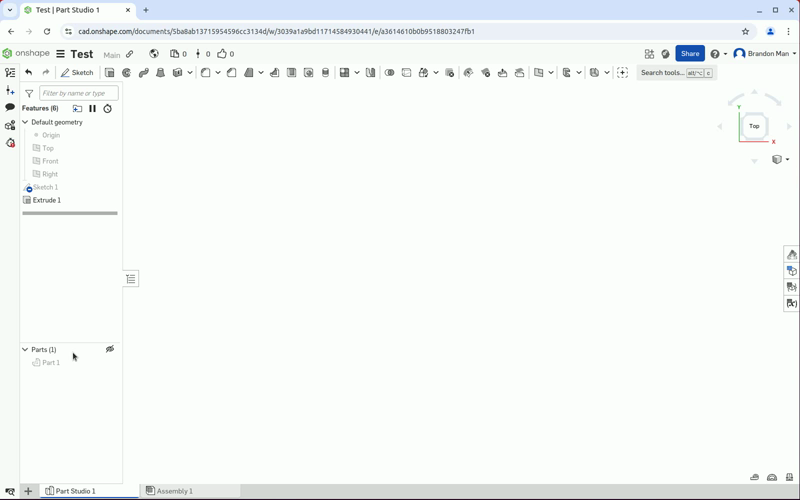
key_down(shift)
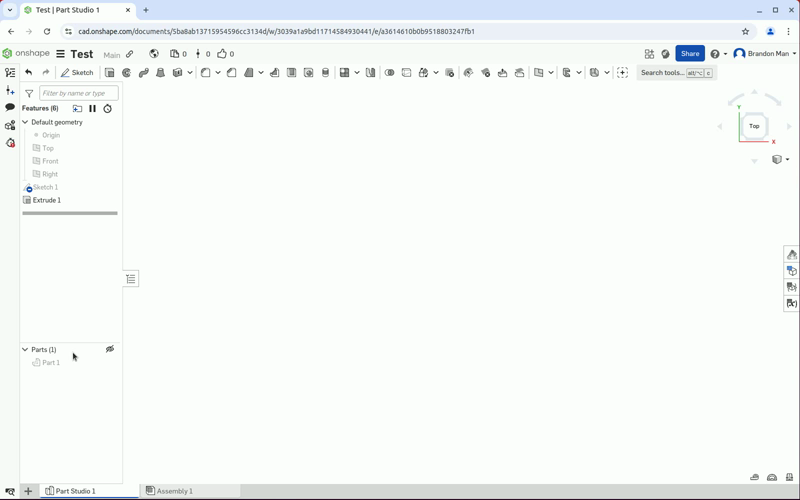
key(up)
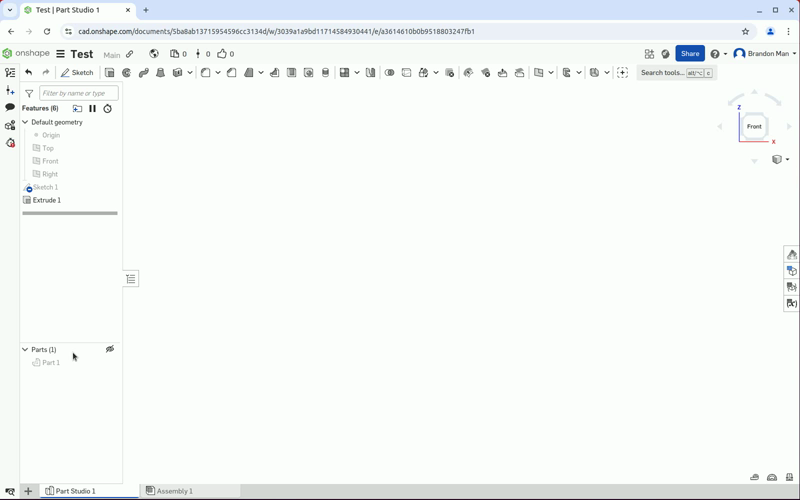
key_up(shift)
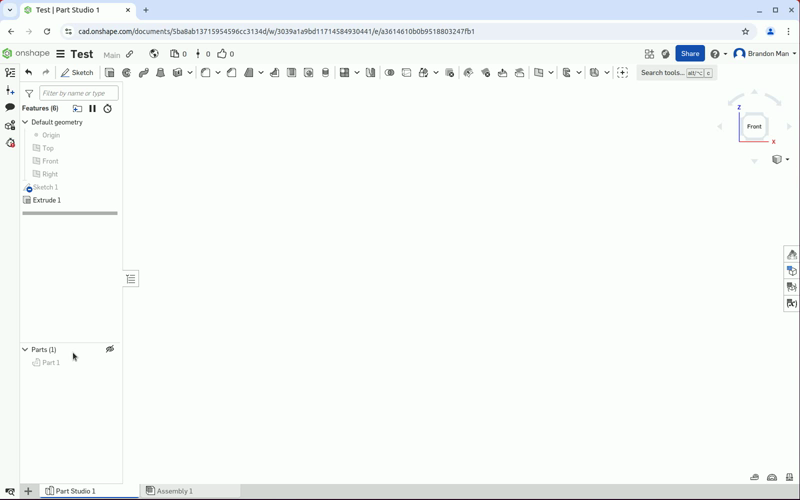
key(space)
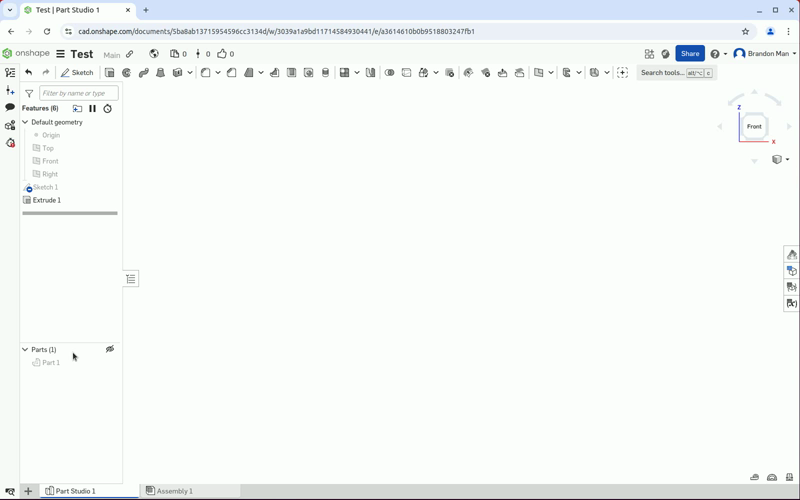
key_down(shift)
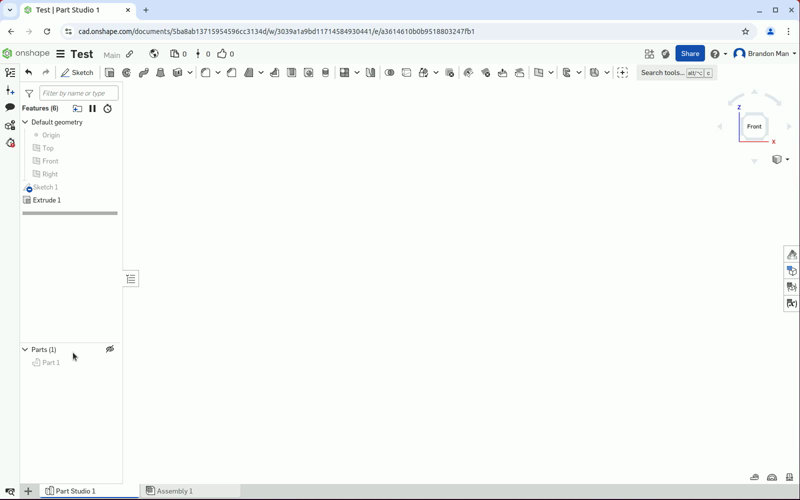
key(left)
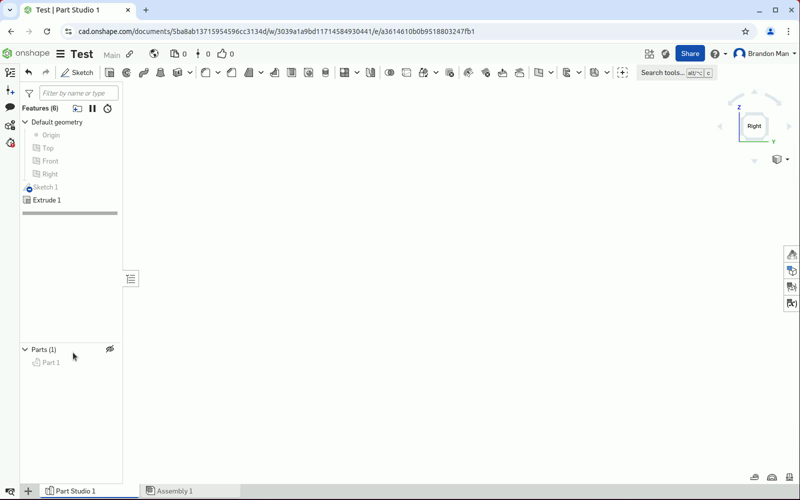
key_up(shift)
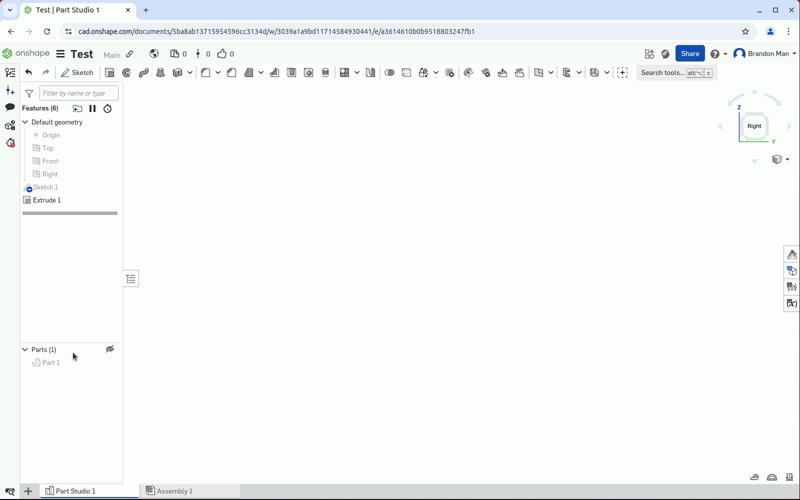
mouse_move(73, 352)
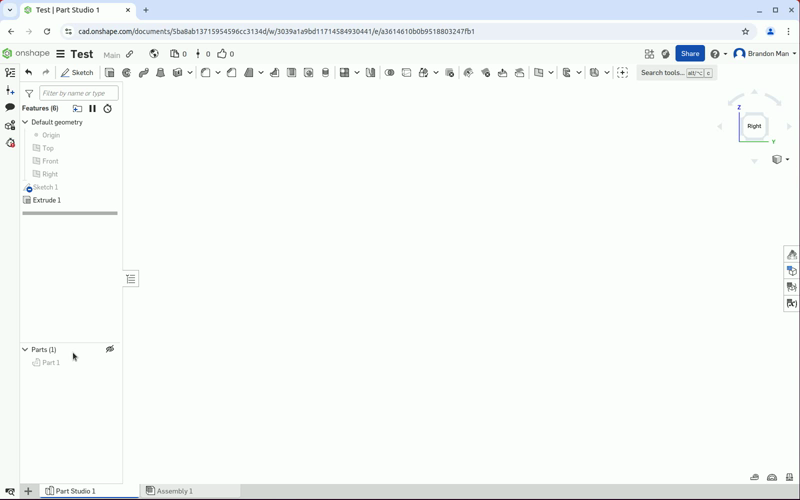
key(shift+y)
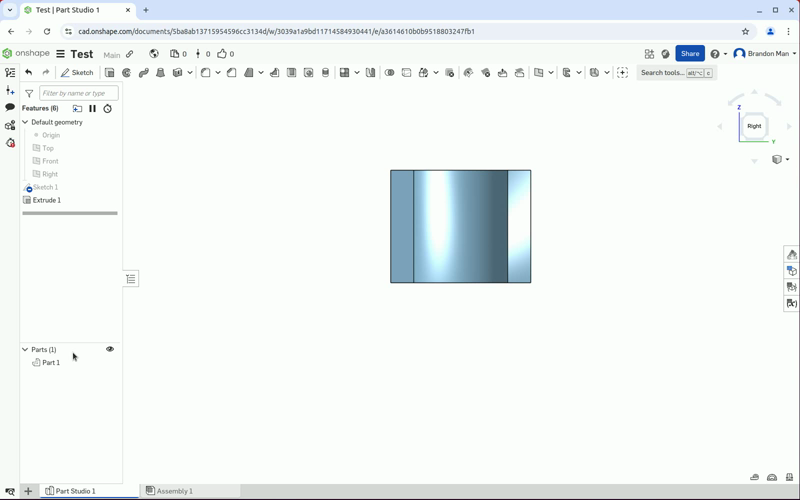
mouse_move(541, 75)
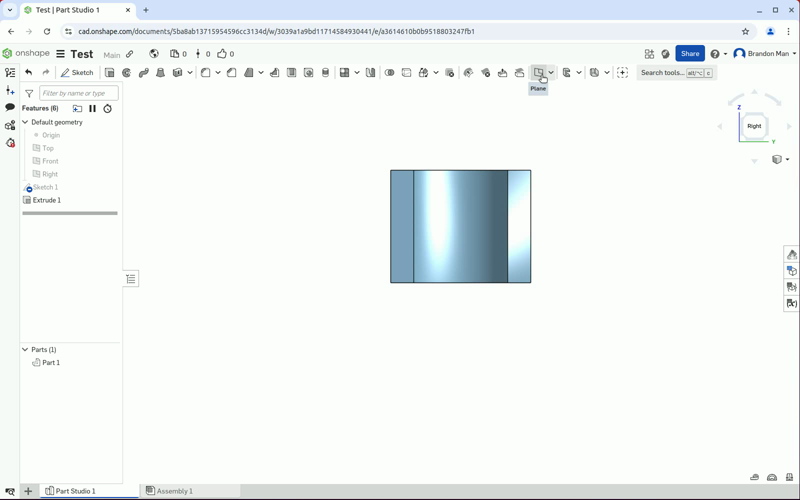
click(541, 75)
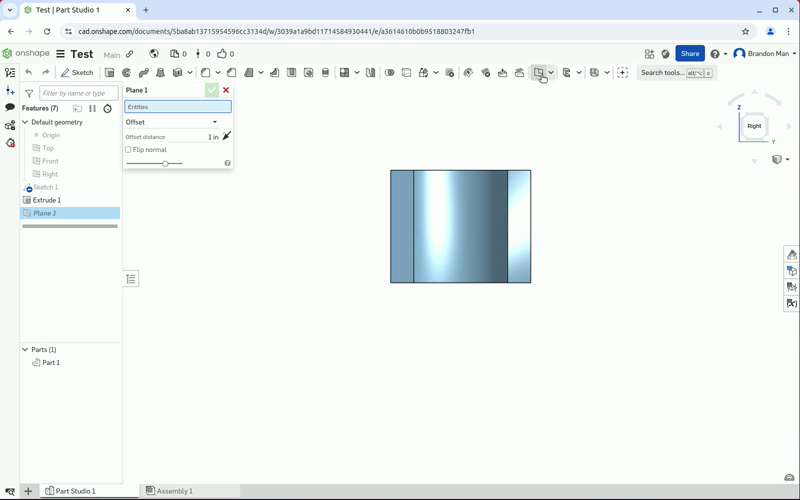
mouse_move(73, 176)
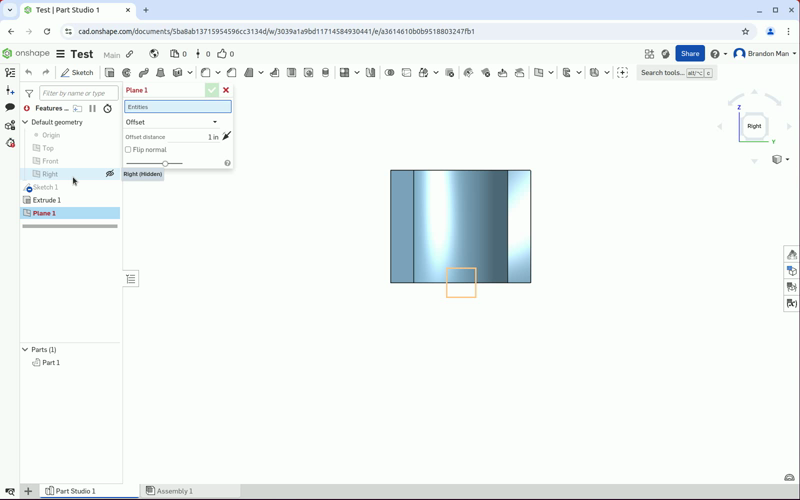
click(73, 176)
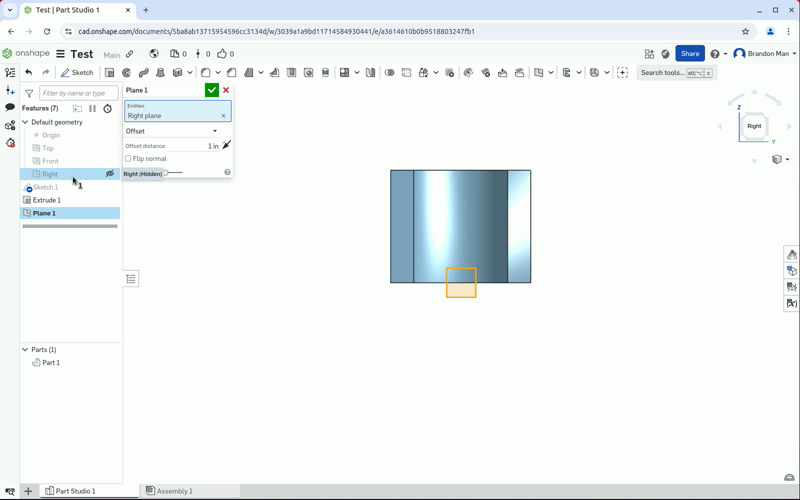
key(tab, 2)
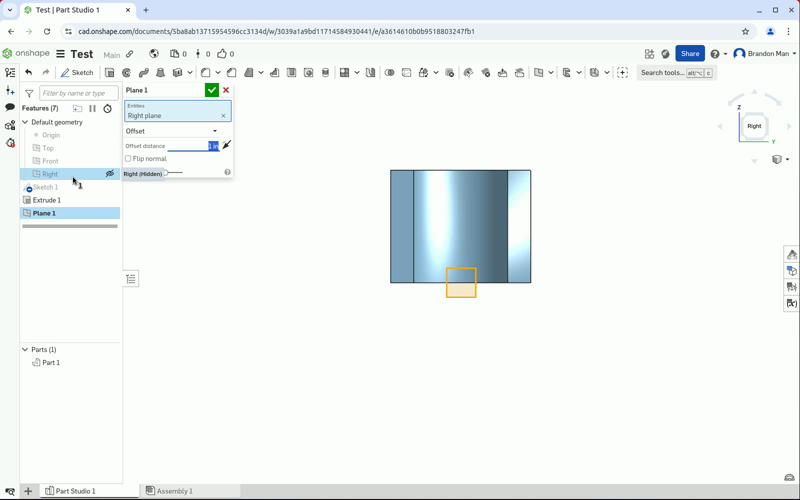
text(22.4)
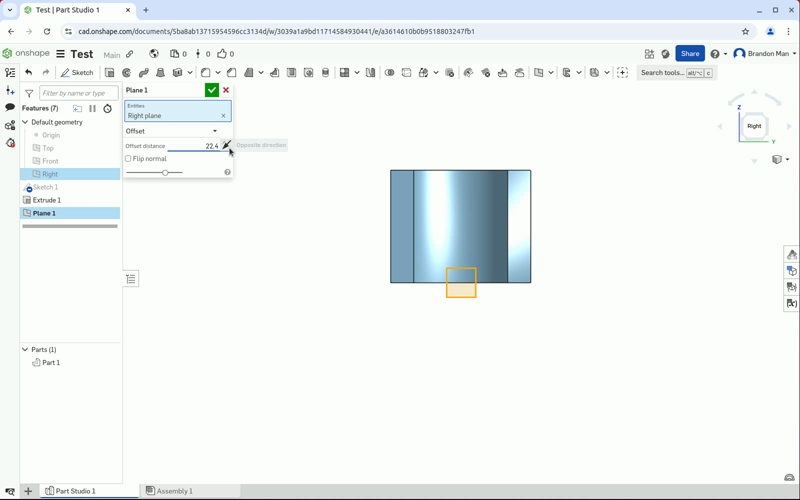
mouse_move(229, 147)
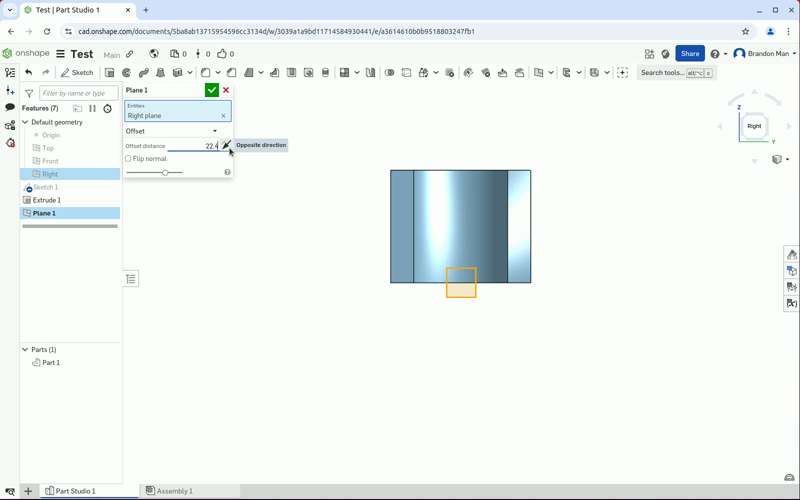
click(229, 147)
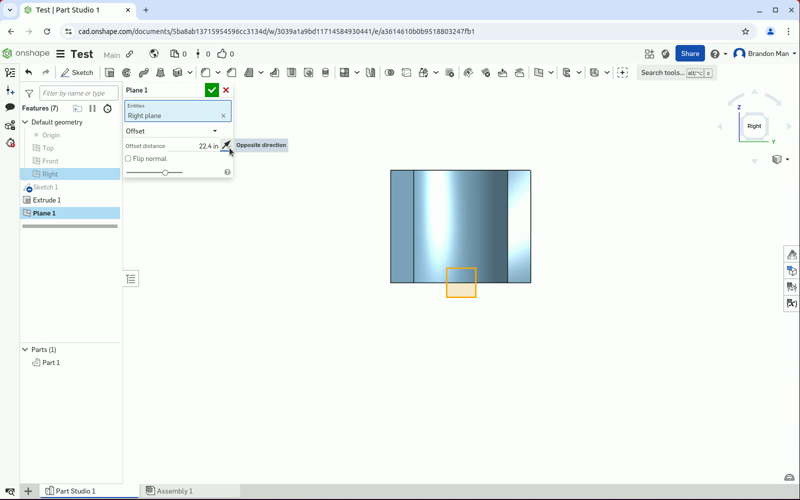
key(enter, 2)
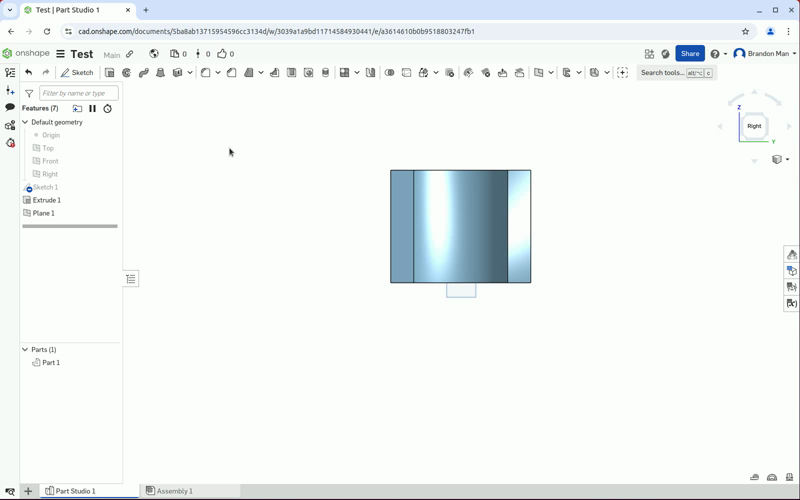
key(shift+s)
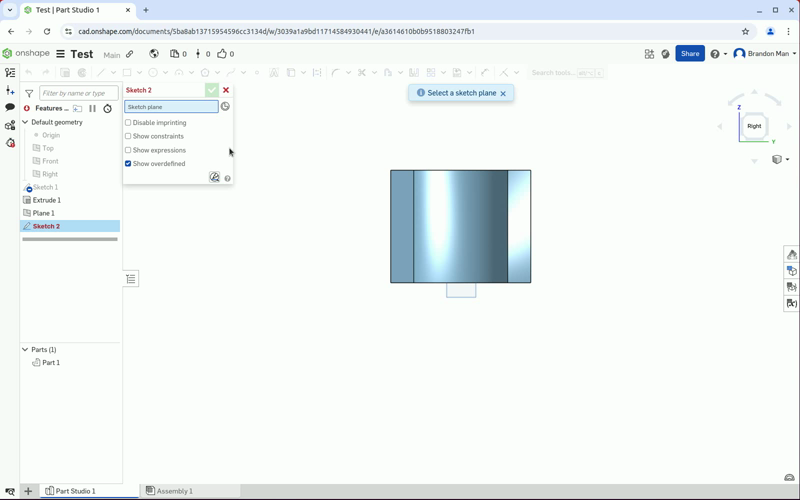
mouse_move(73, 215)
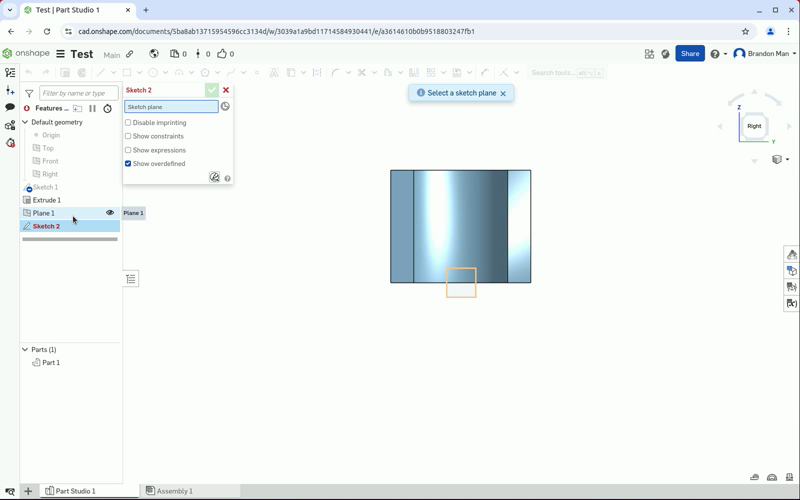
click(73, 215)
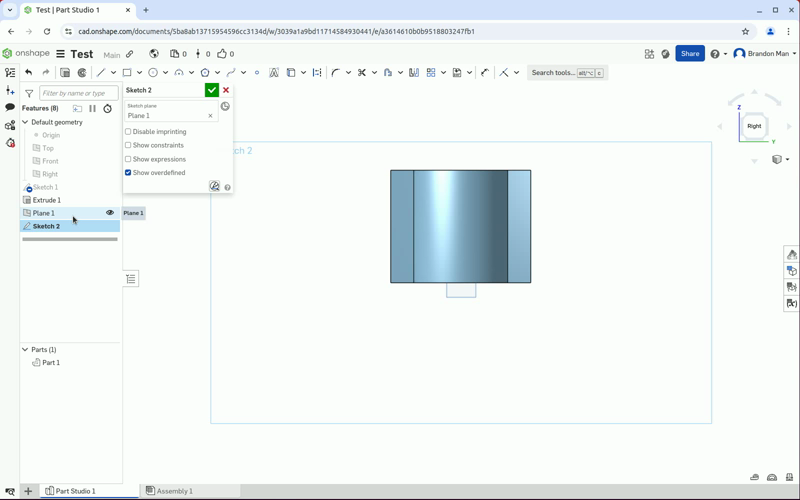
mouse_move(73, 352)
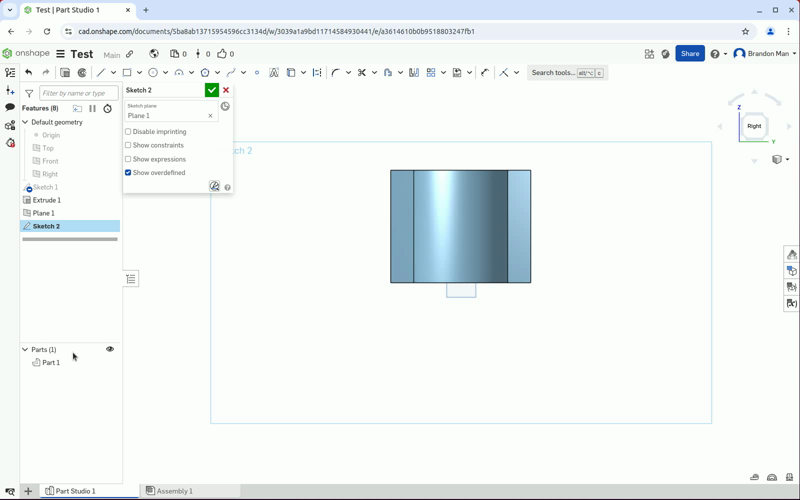
key(y)
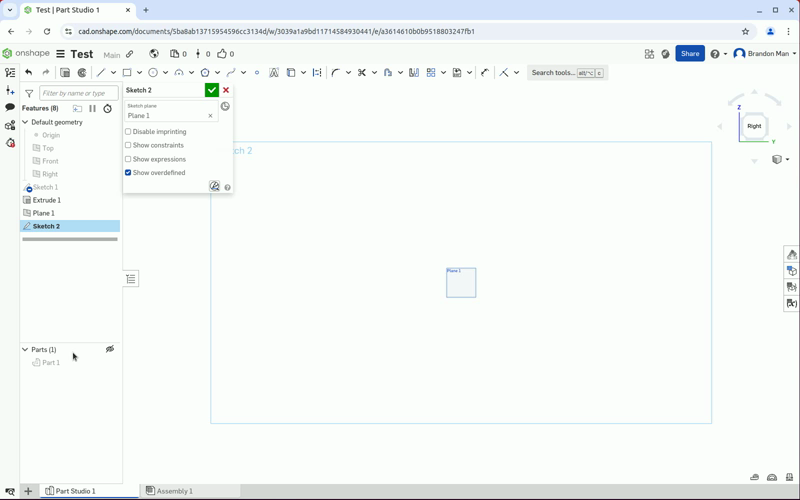
key(a)
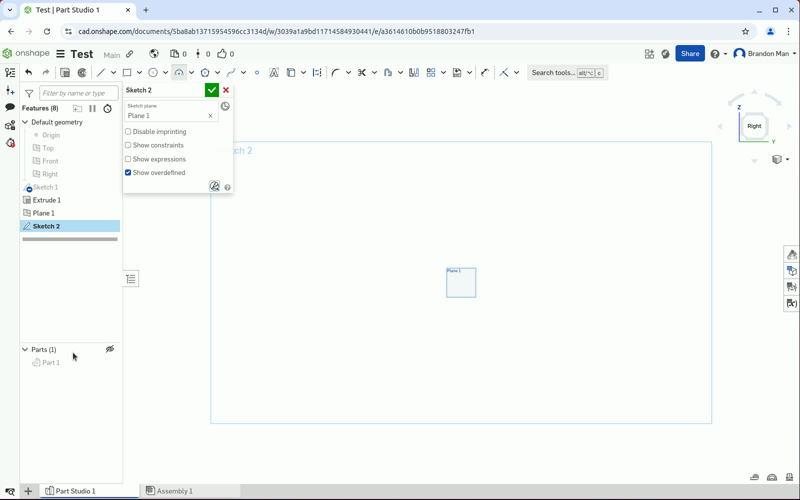
key_down(shift)
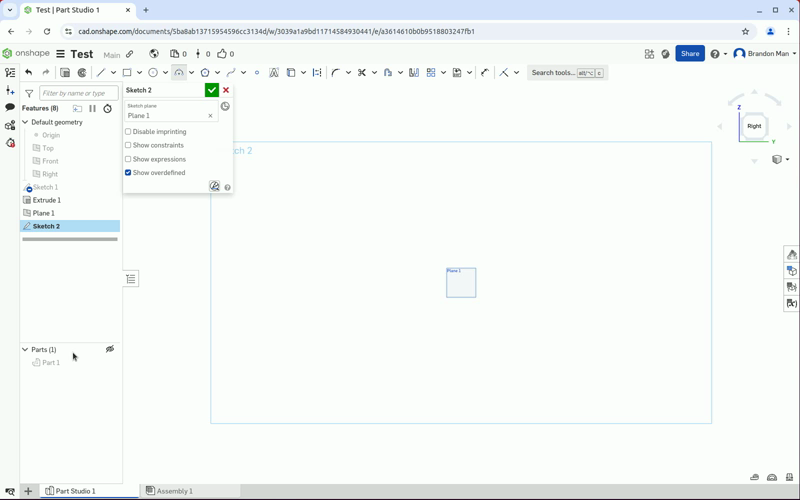
mouse_move(436, 170)
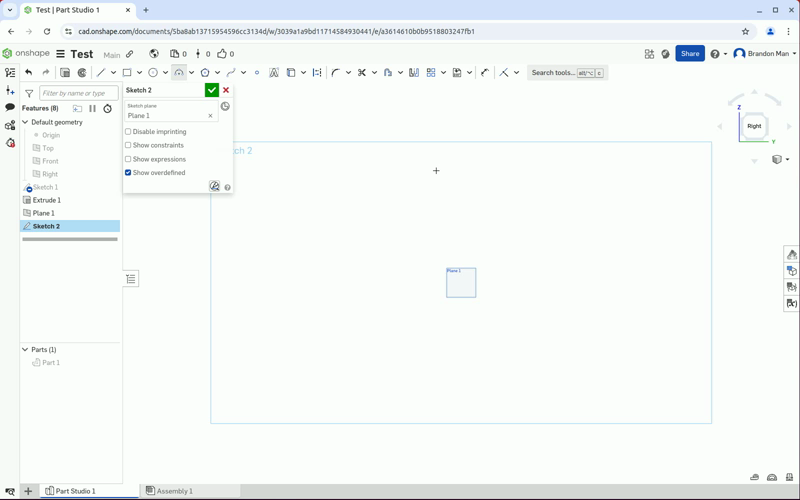
click(436, 170)
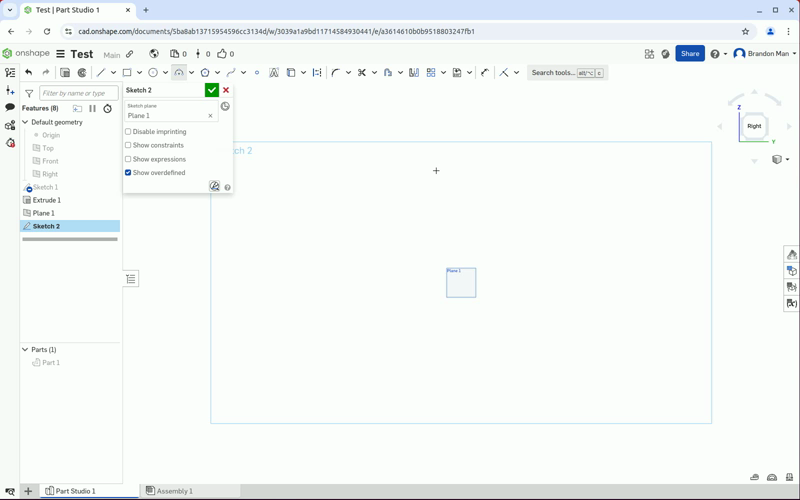
key_up(shift)
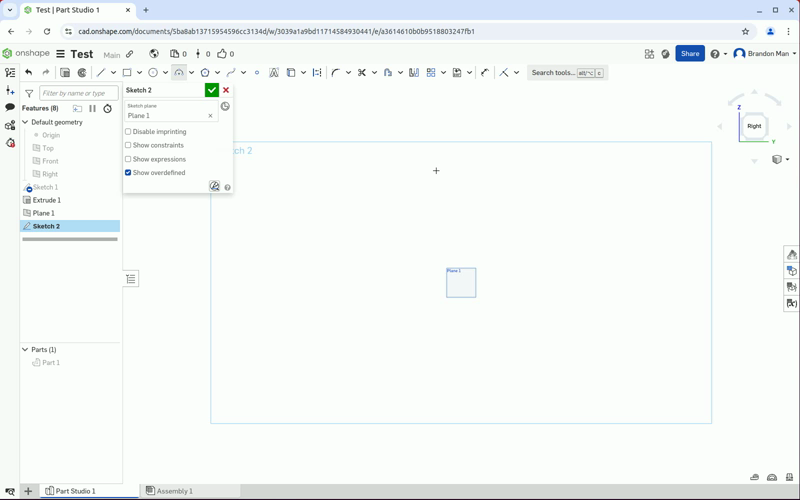
key_down(shift)
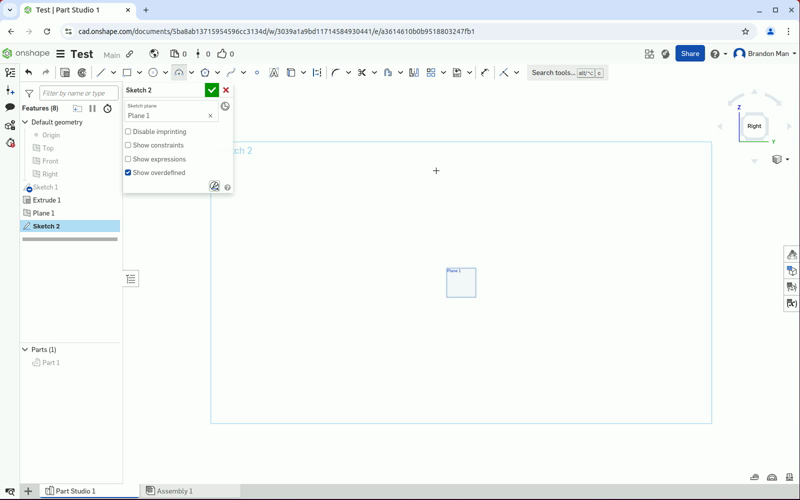
mouse_move(531, 265)
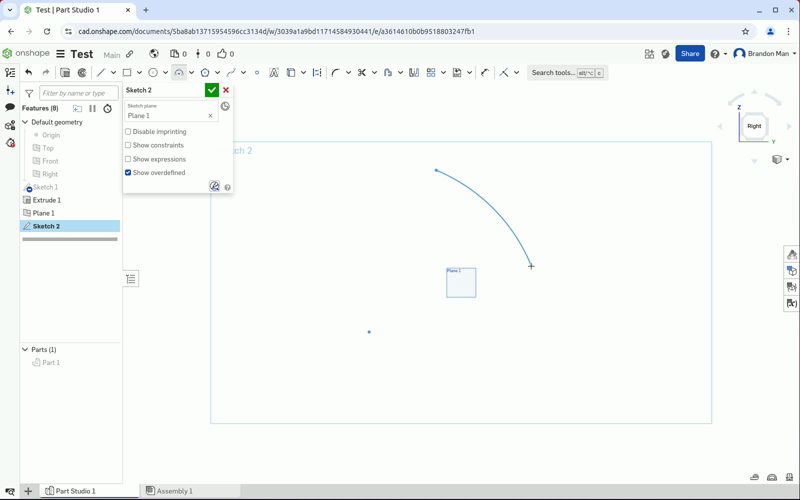
click(531, 265)
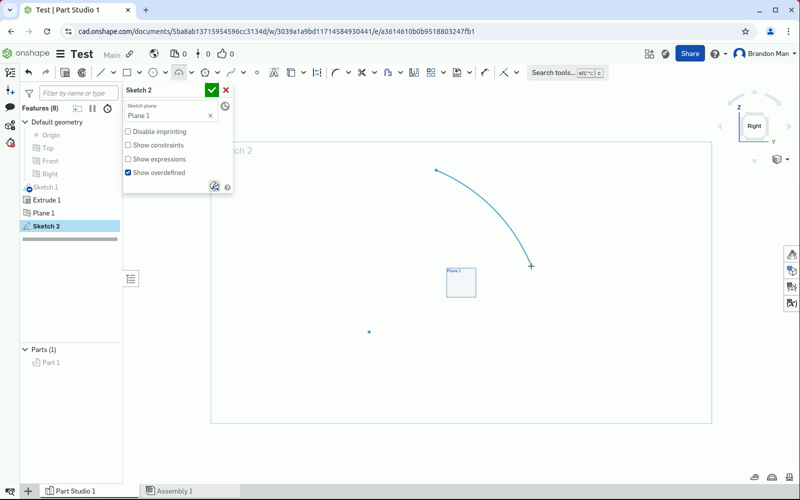
mouse_move(464, 237)
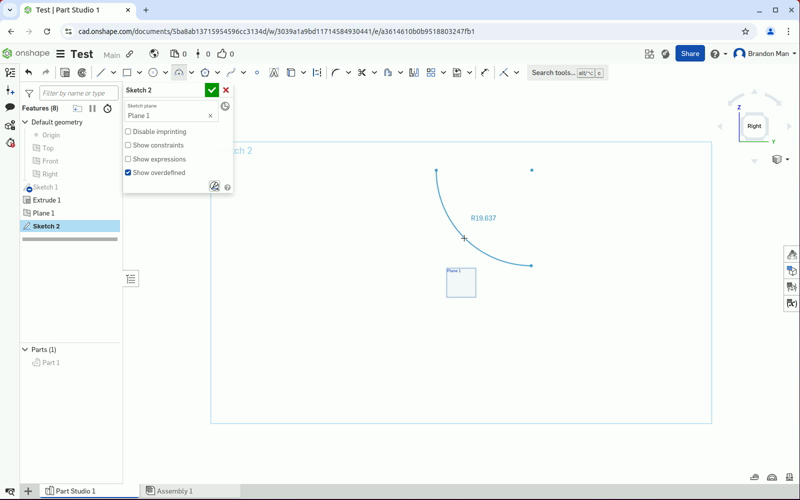
click(464, 237)
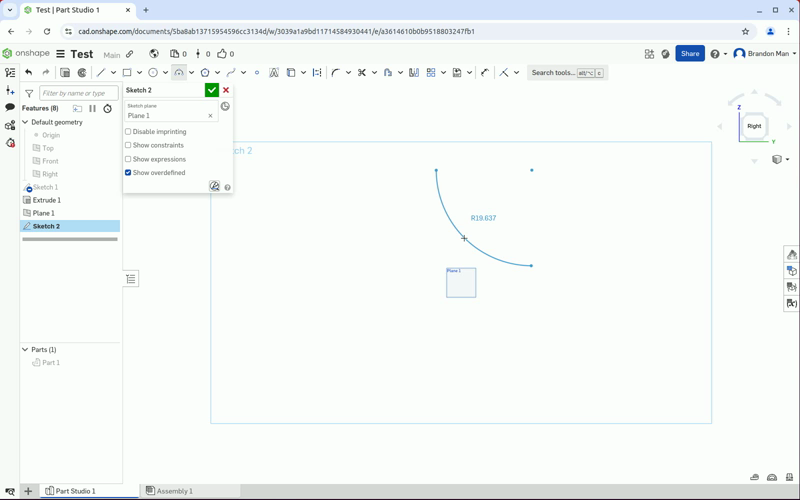
key_up(shift)
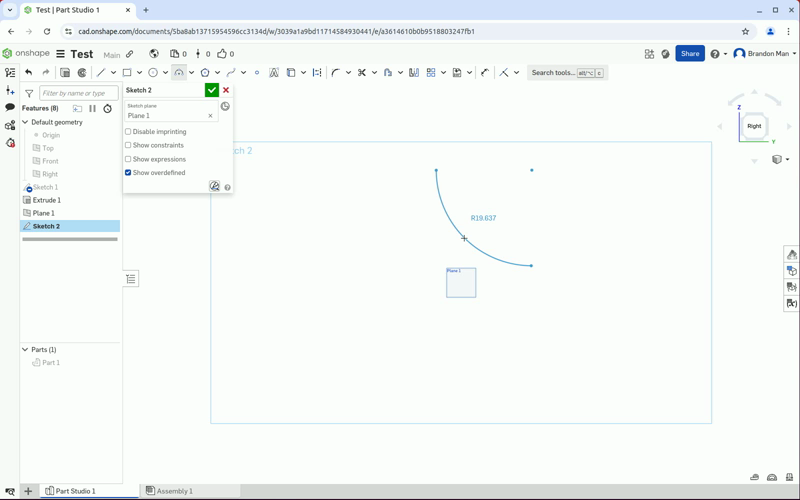
key(esc)
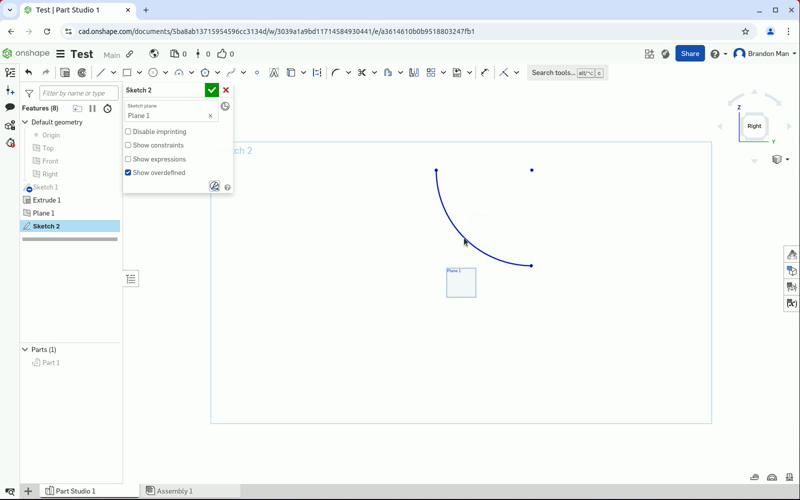
key(l)
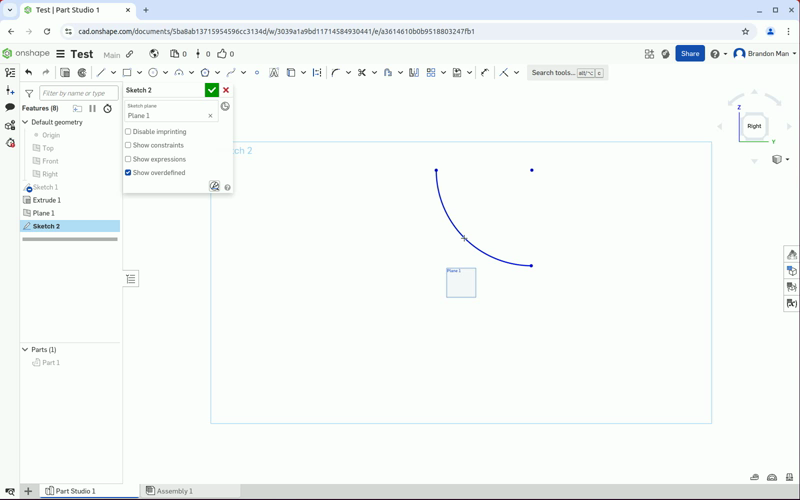
mouse_move(531, 265)
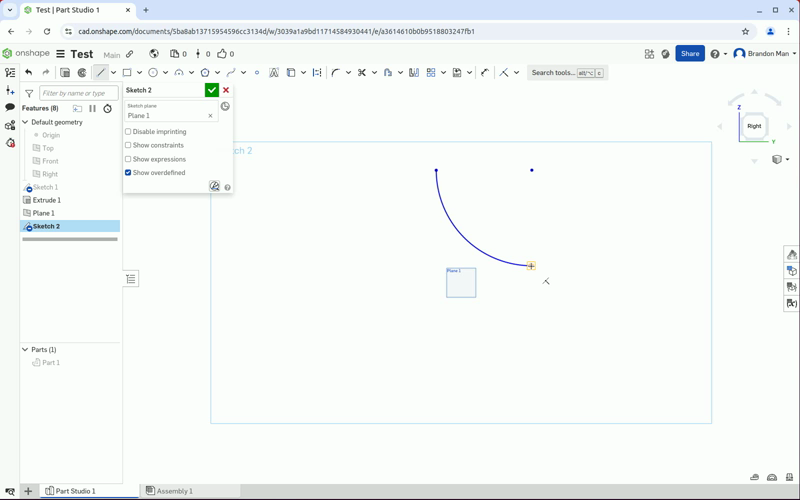
click(531, 265)
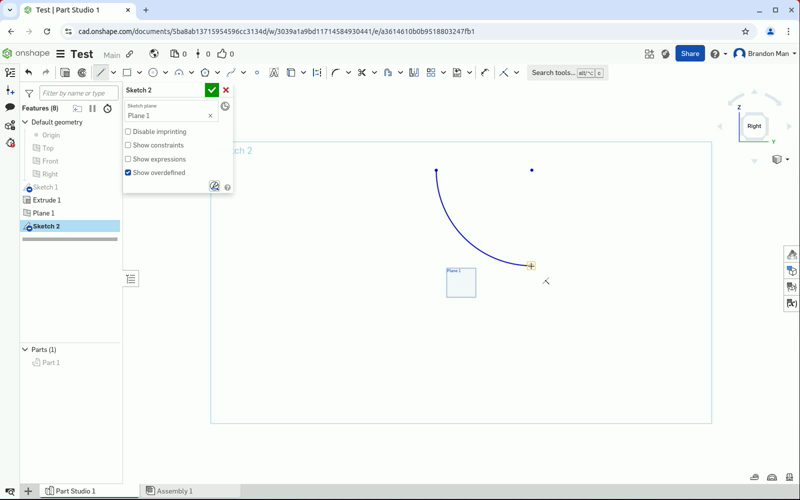
key_down(shift)
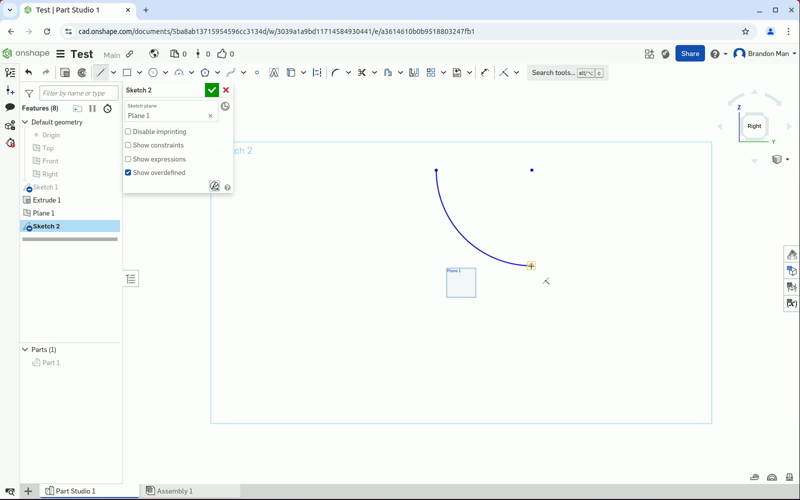
mouse_move(531, 170)
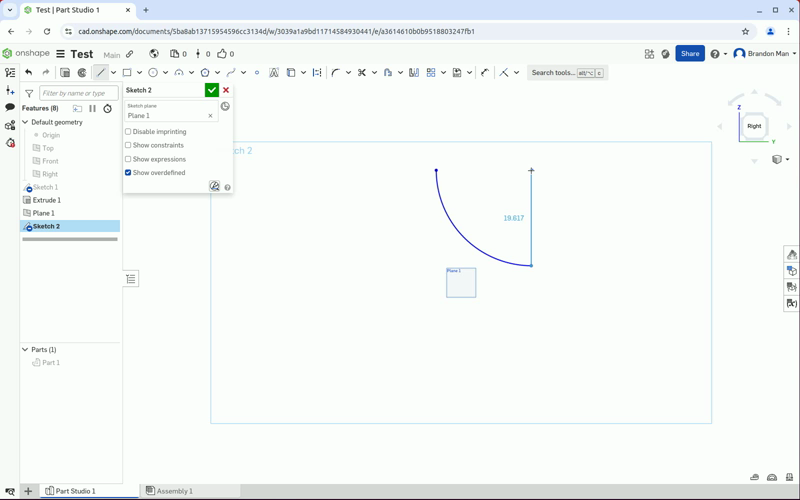
click(531, 170)
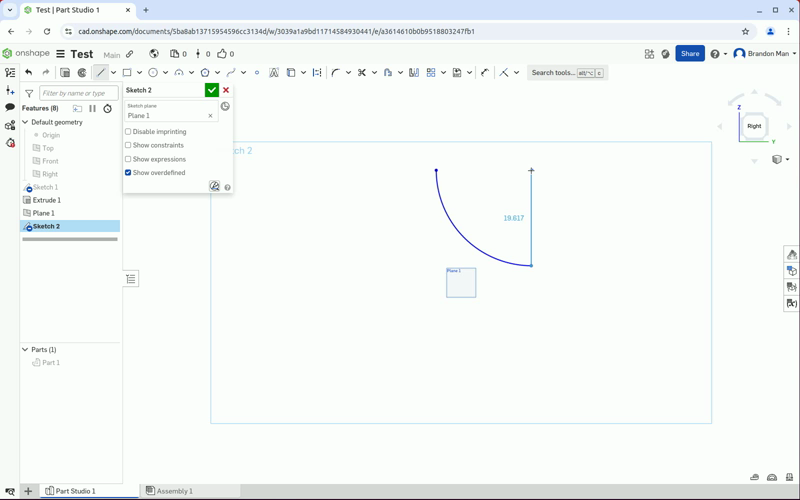
key_up(shift)
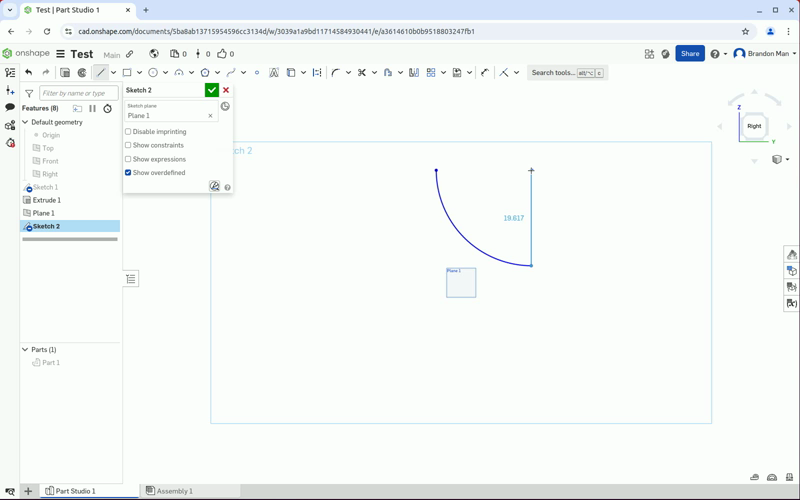
key_down(shift)
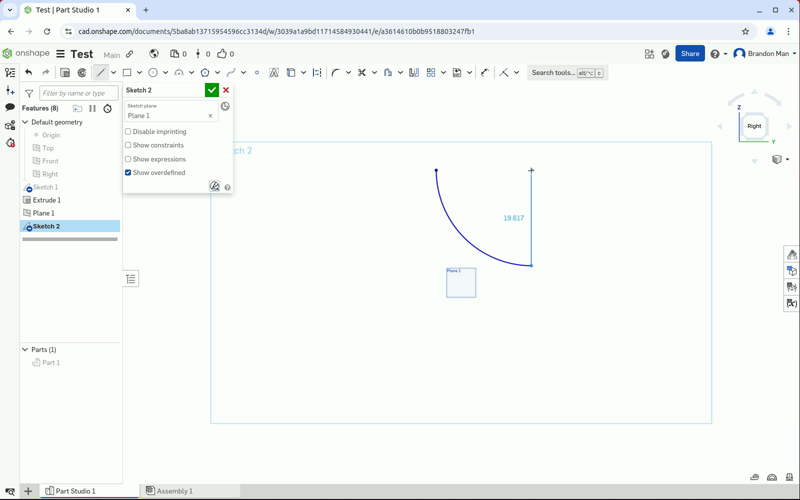
mouse_move(436, 170)
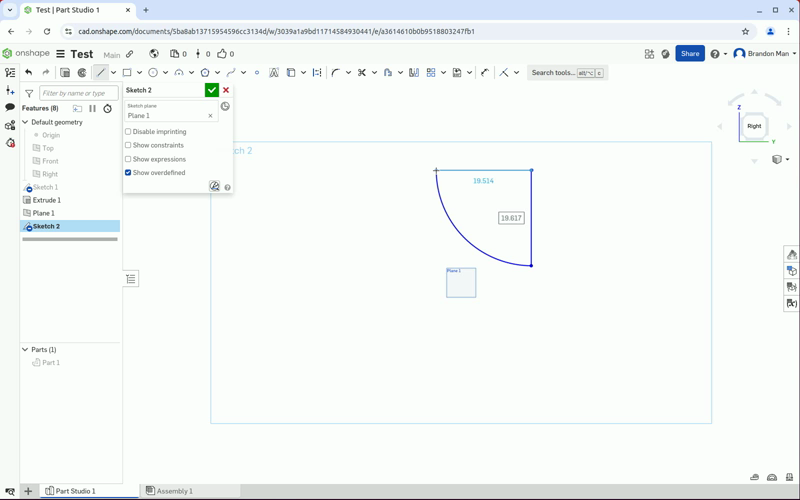
key_up(shift)
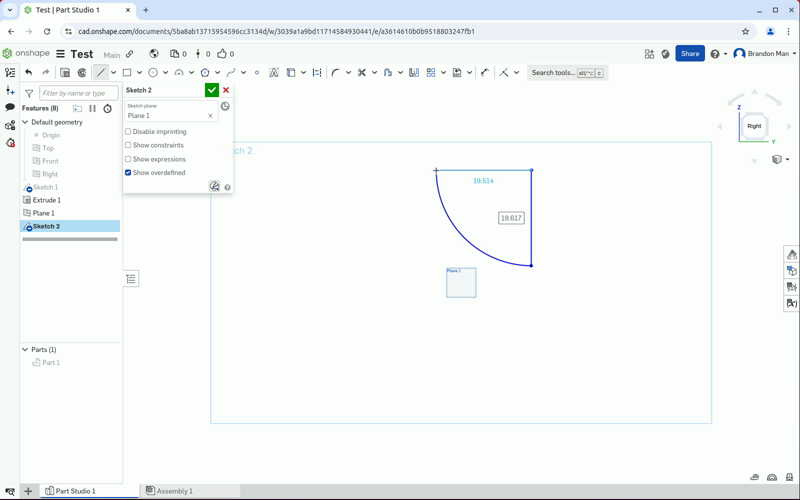
click(436, 170)
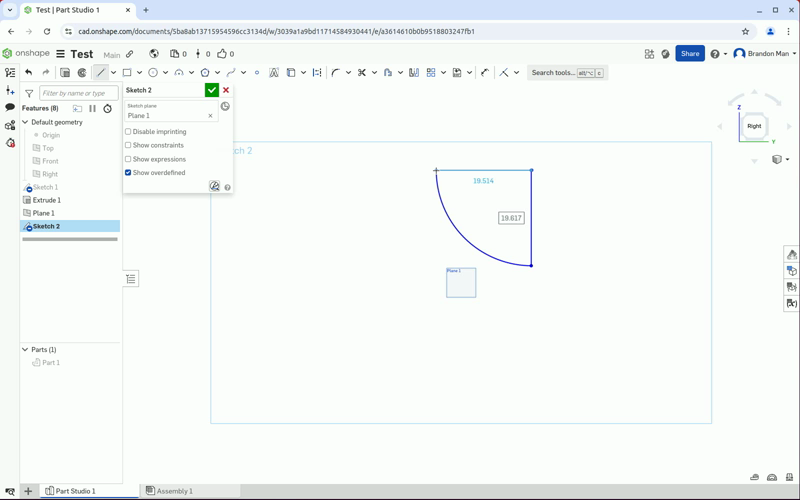
key(esc)
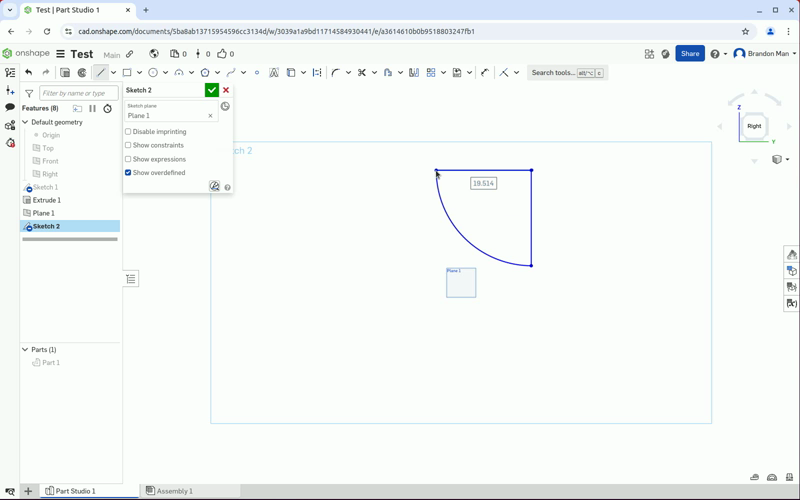
mouse_move(512, 192)
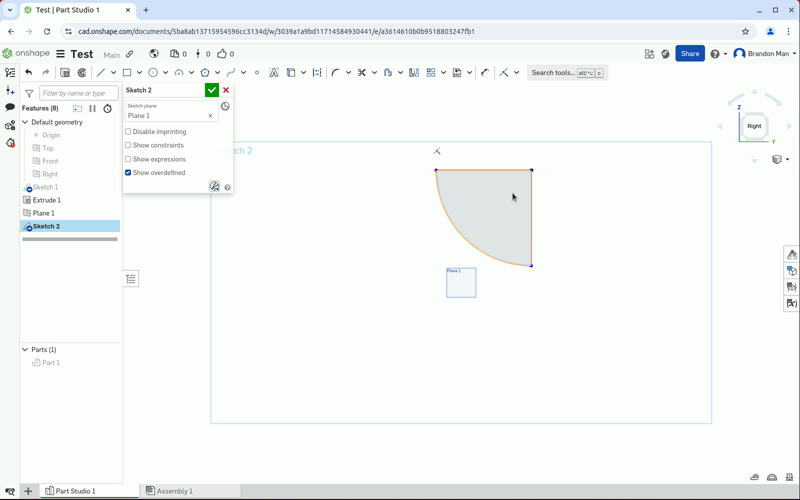
scroll(6)
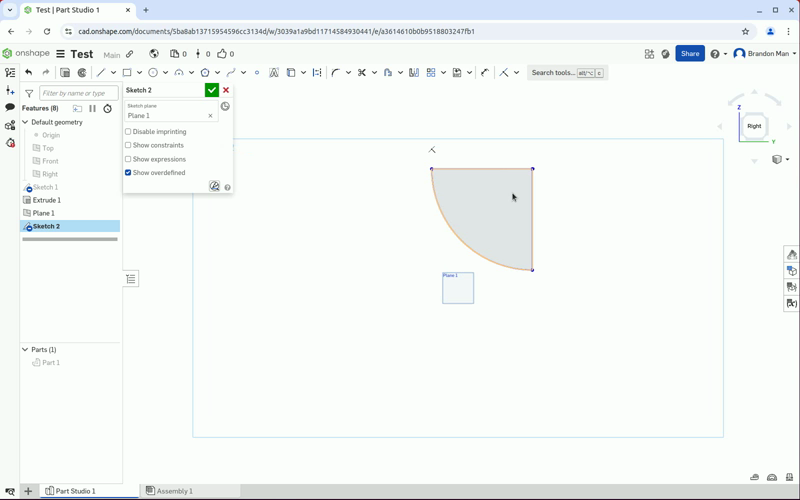
scroll(6)
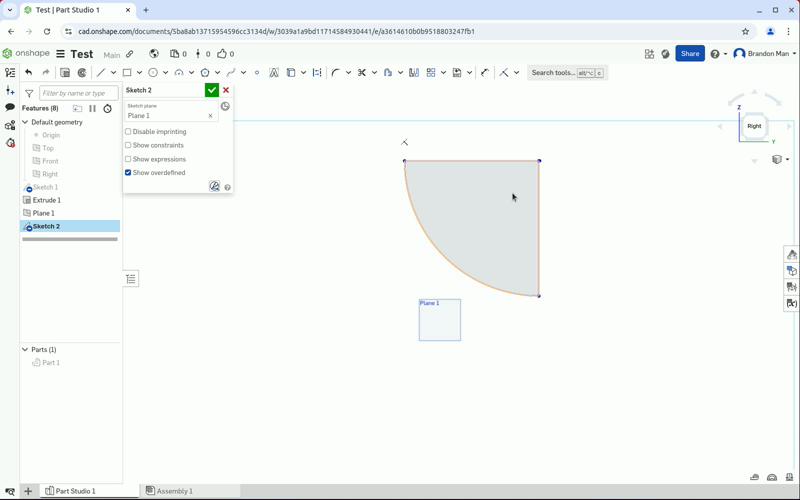
scroll(6)
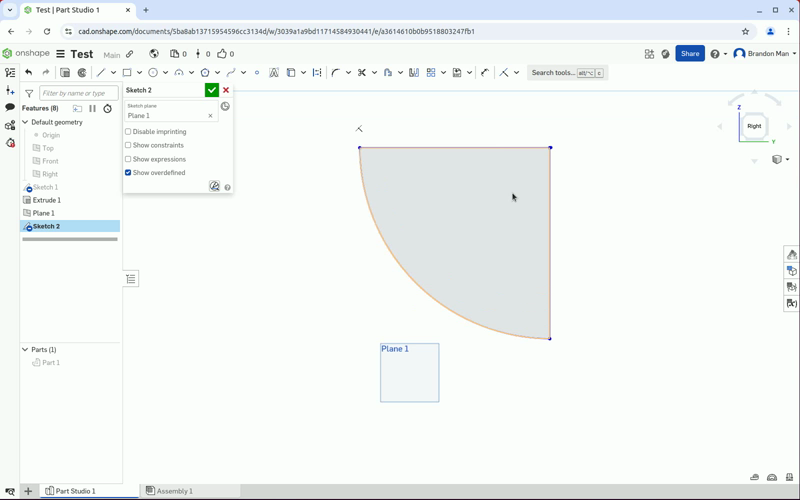
scroll(6)
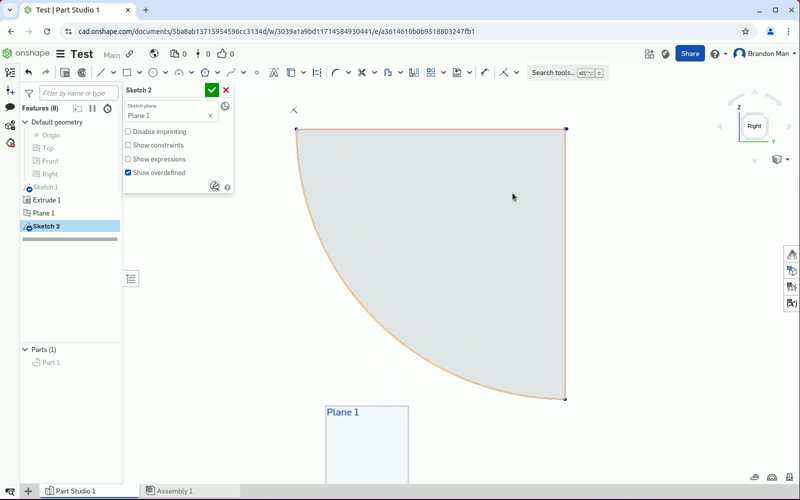
scroll(6)
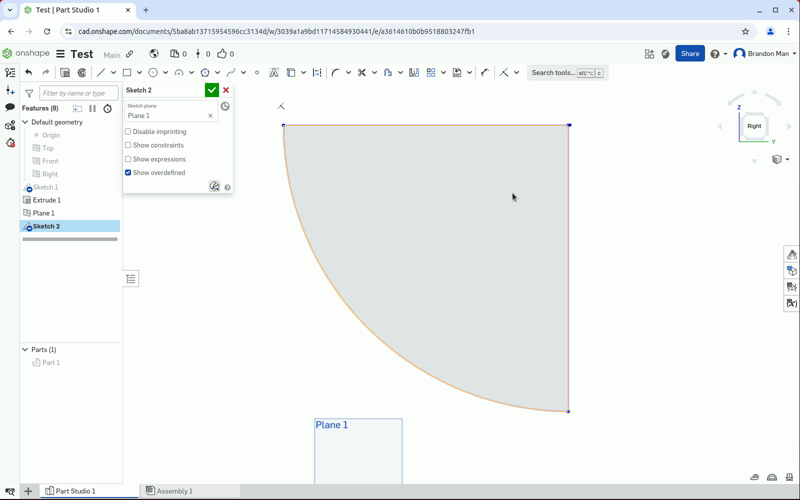
scroll(6)
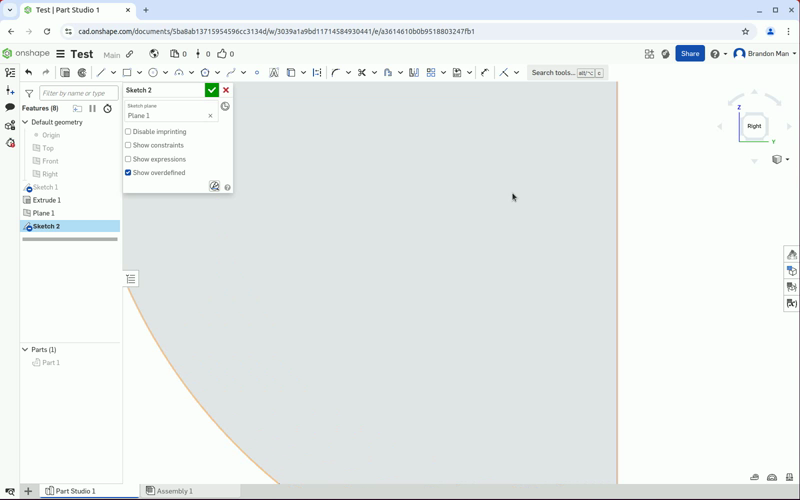
scroll(6)
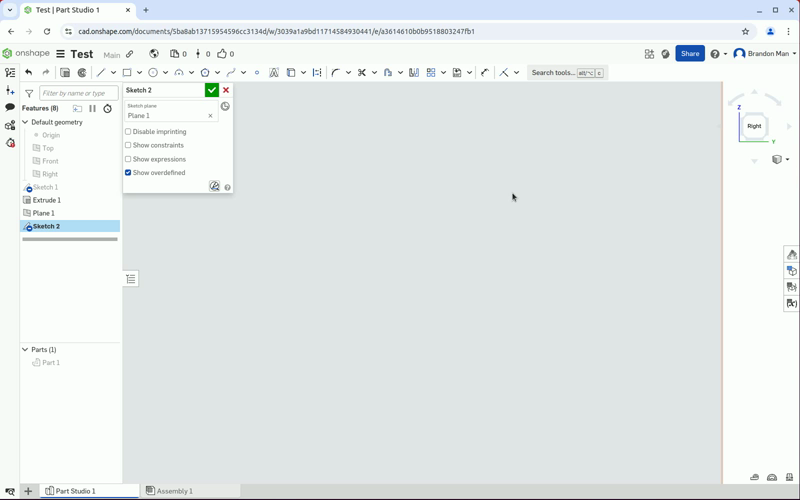
click(512, 192)
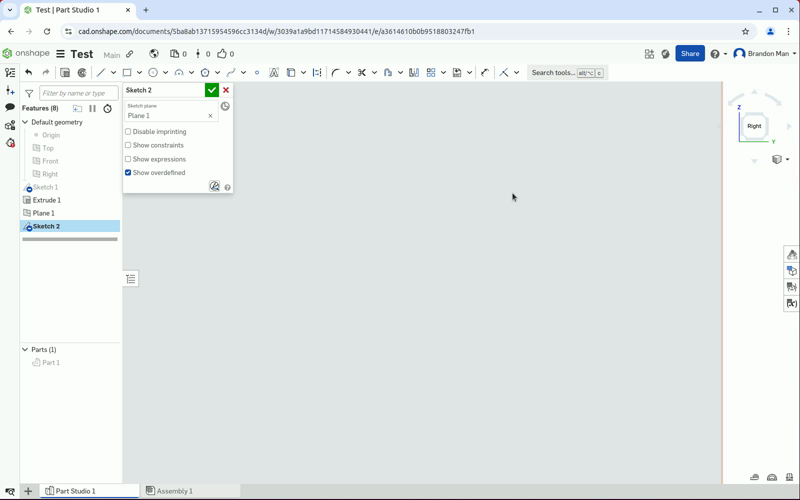
scroll(-6)
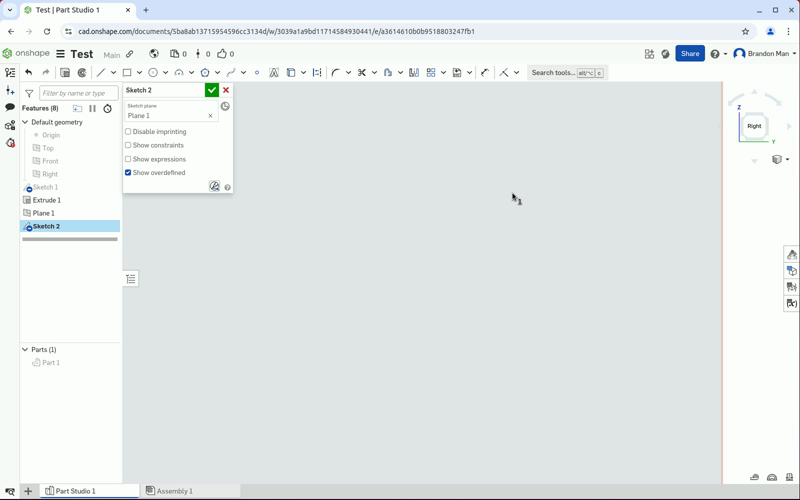
scroll(-6)
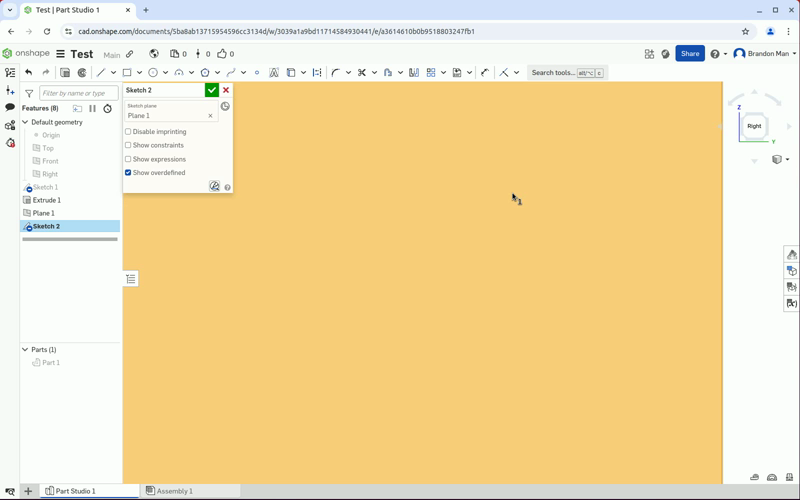
scroll(-6)
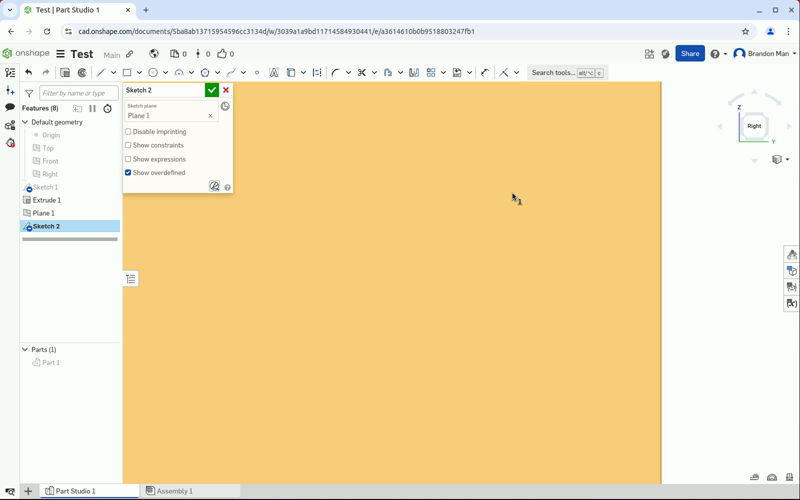
scroll(-6)
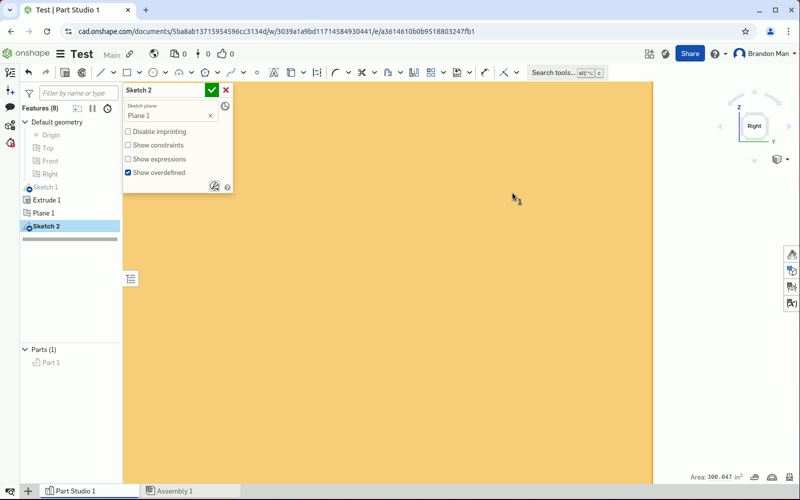
scroll(-6)
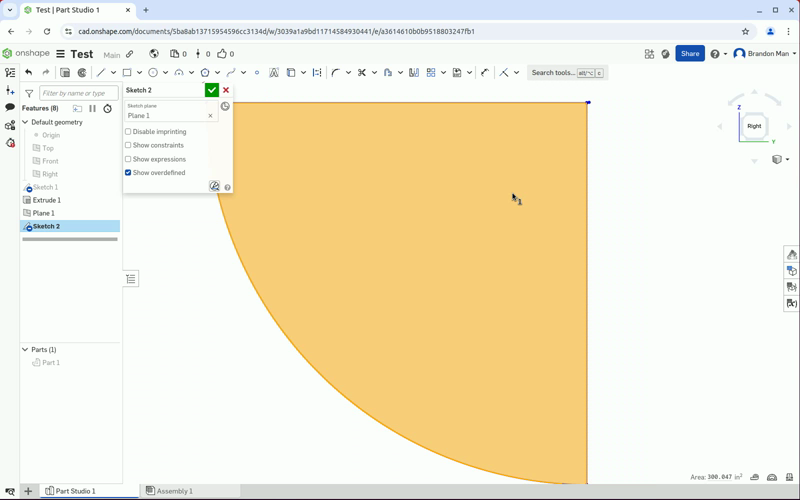
scroll(-6)
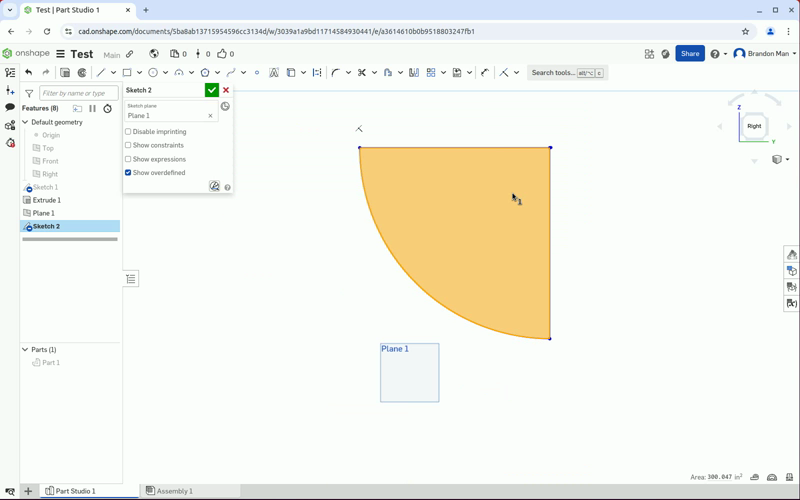
scroll(-6)
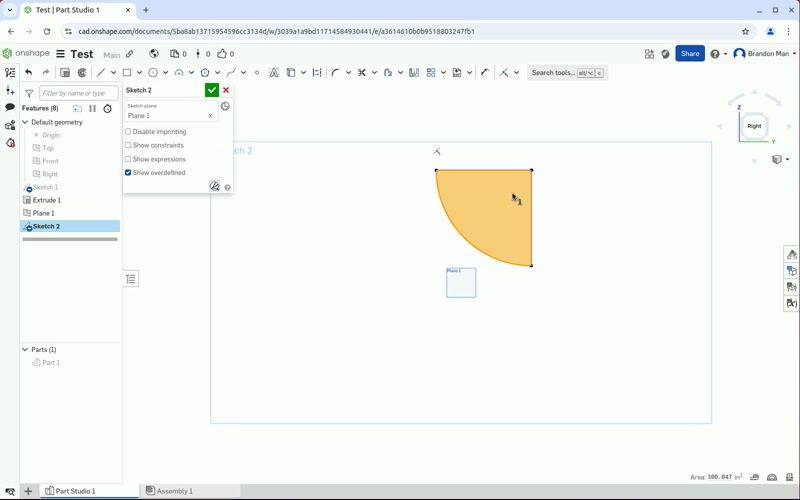
mouse_move(73, 352)
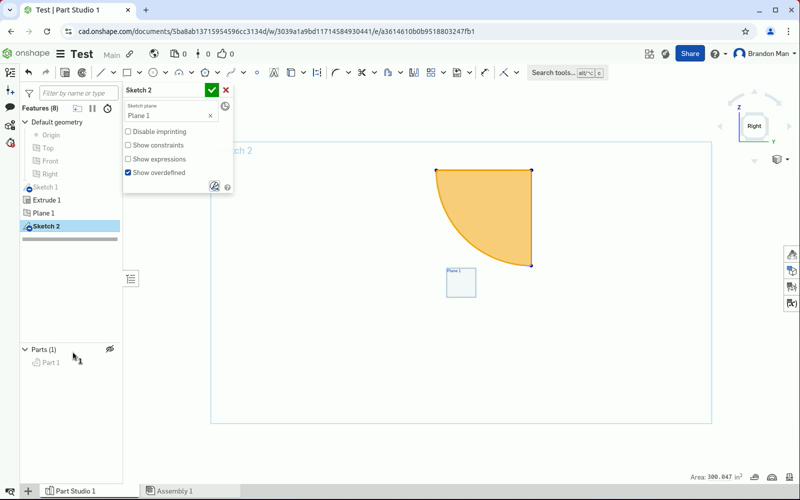
key(shift+y)
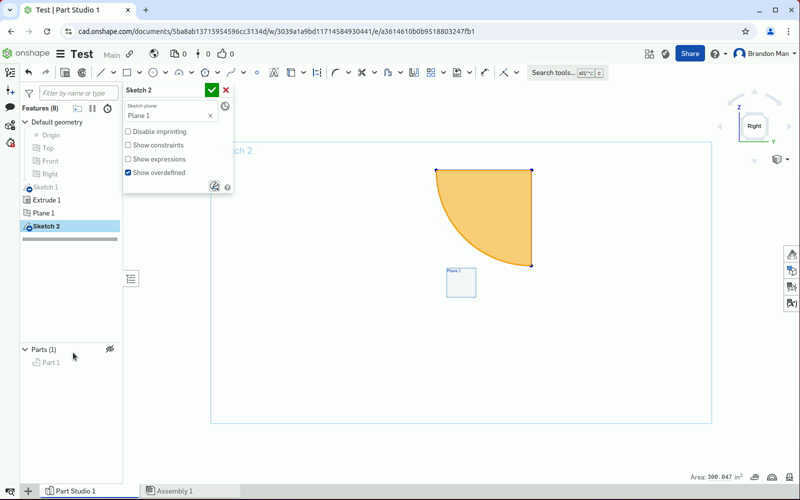
key(shift+e)
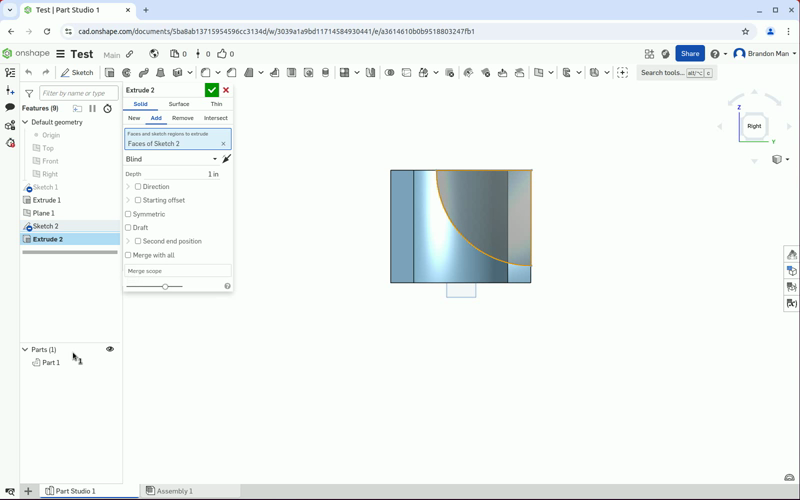
mouse_move(143, 106)
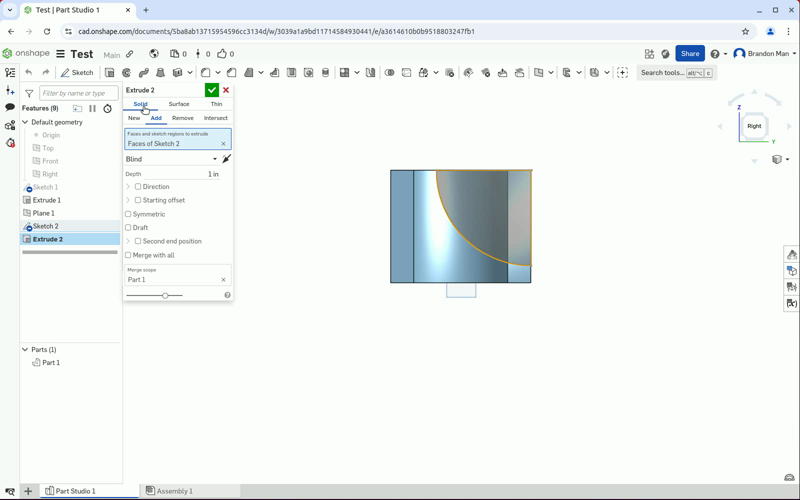
click(143, 106)
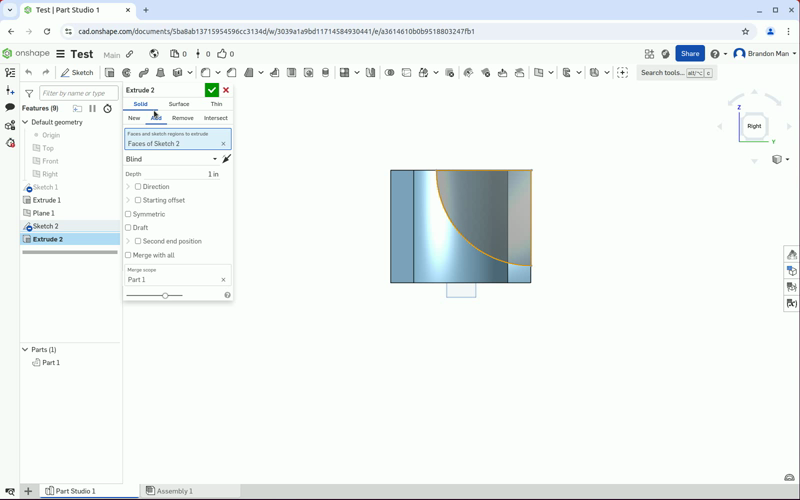
mouse_move(186, 120)
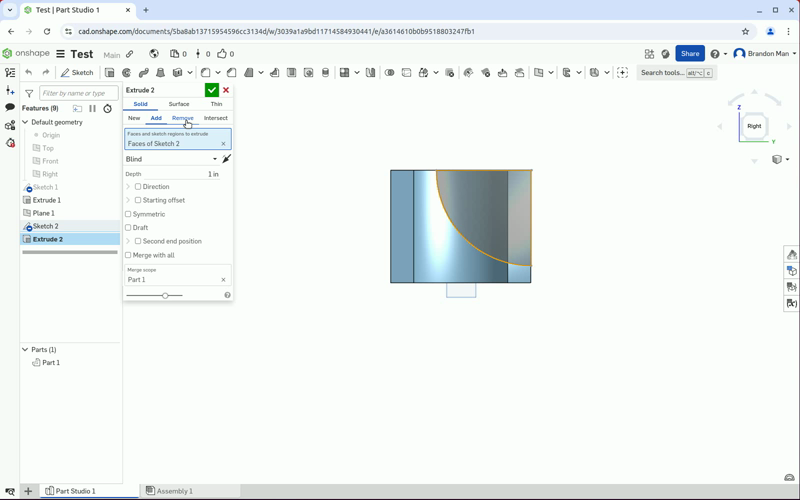
click(186, 120)
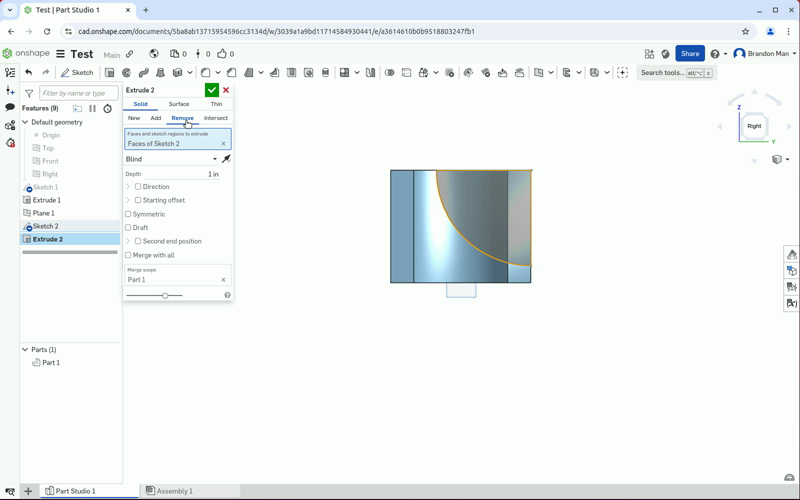
key(tab, 4)
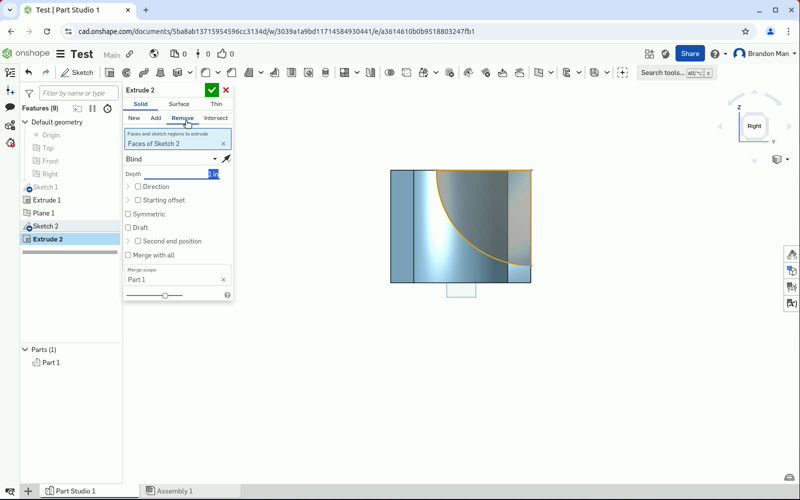
text(23.108)
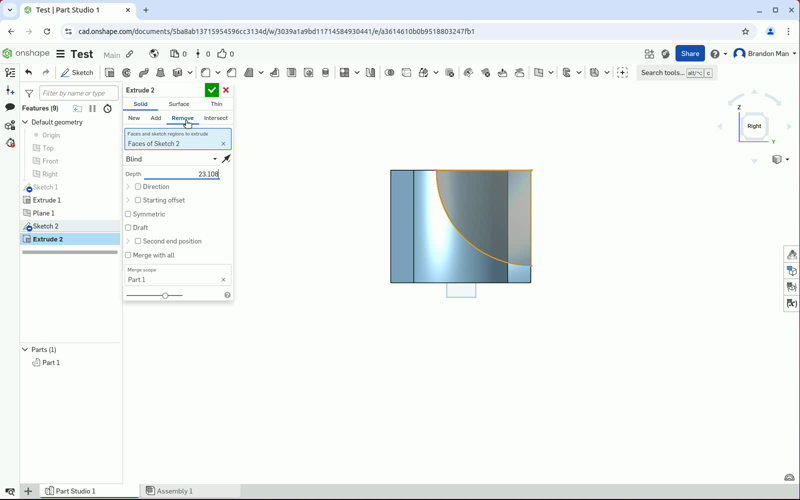
key(tab, 6)
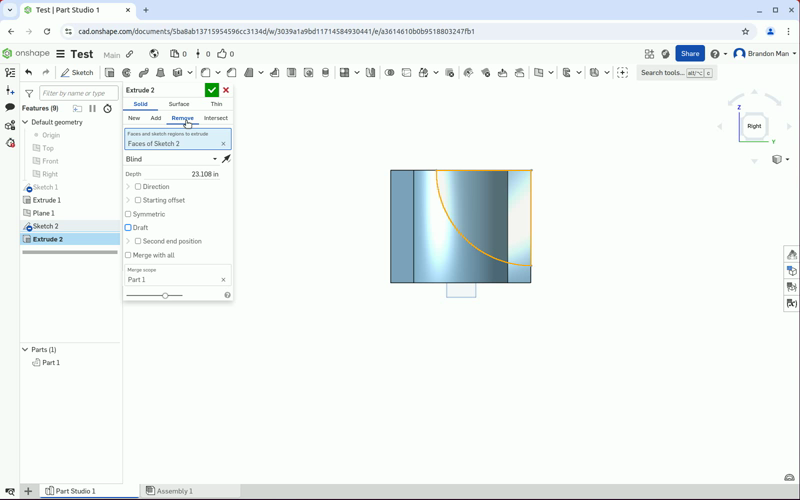
key(space)
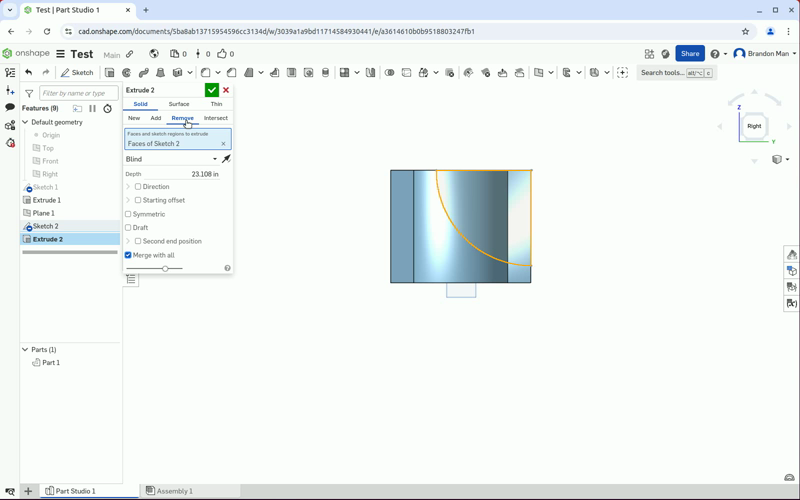
key(enter)
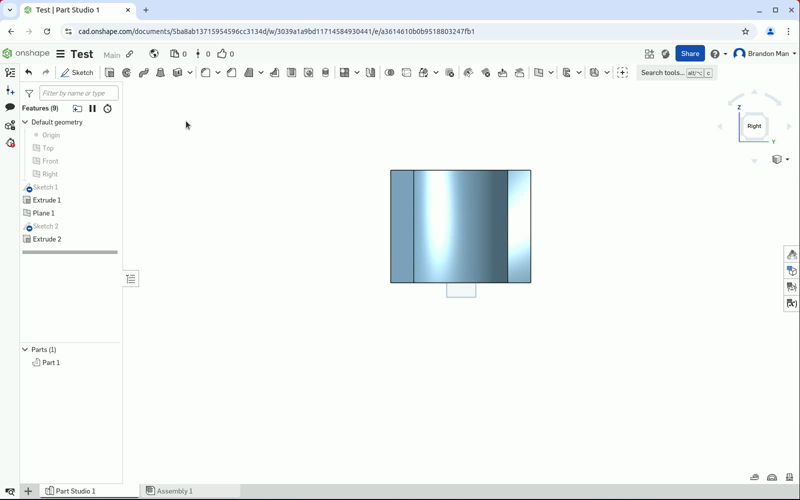
key(shift+h)
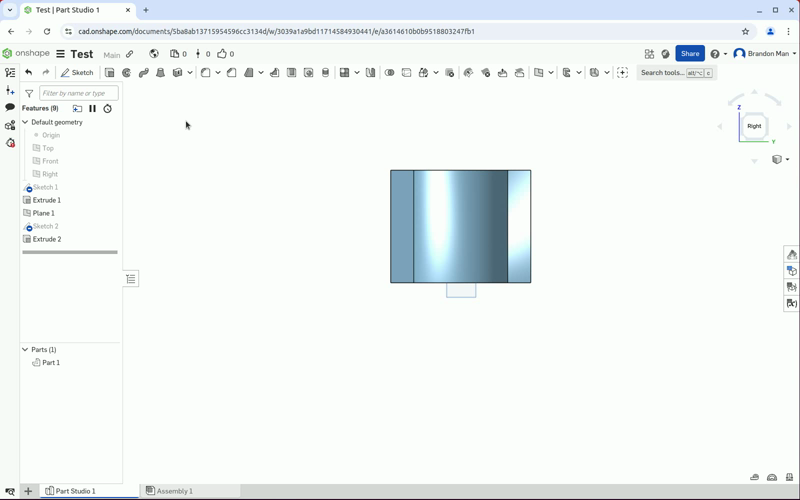
key(shift+h)
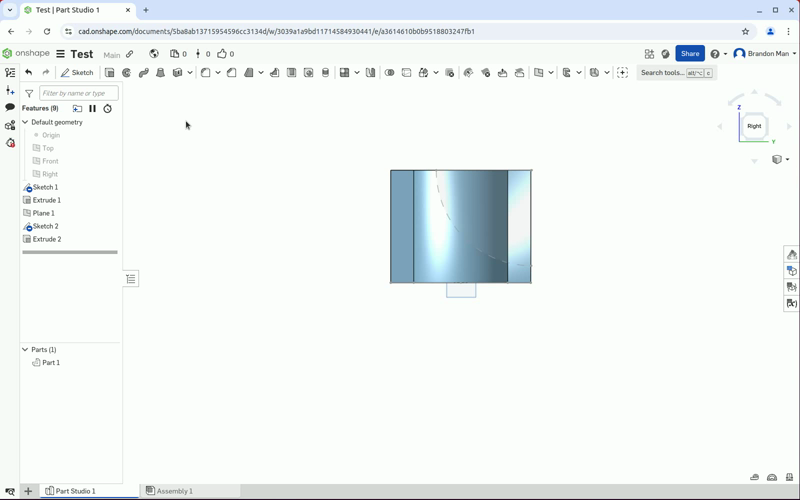
key(shift+7)
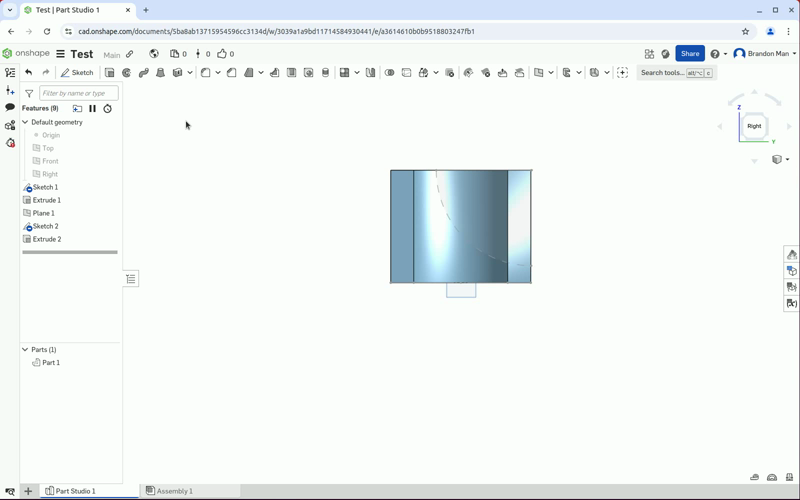
key(right, 2)
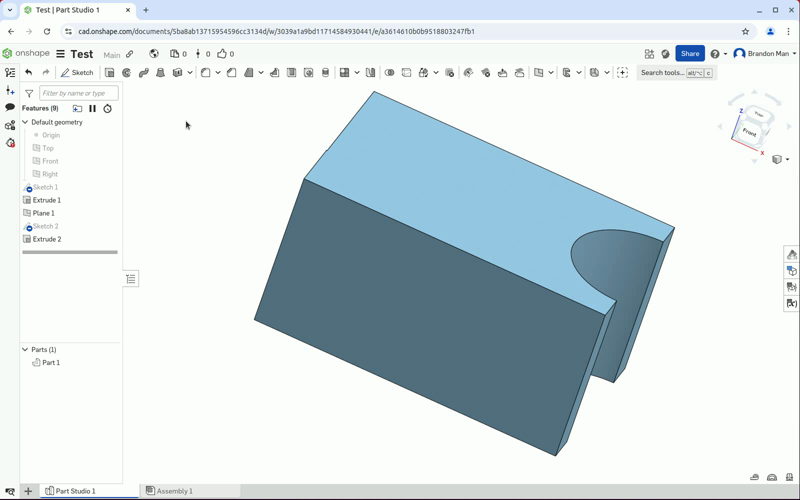
key(down, 2)
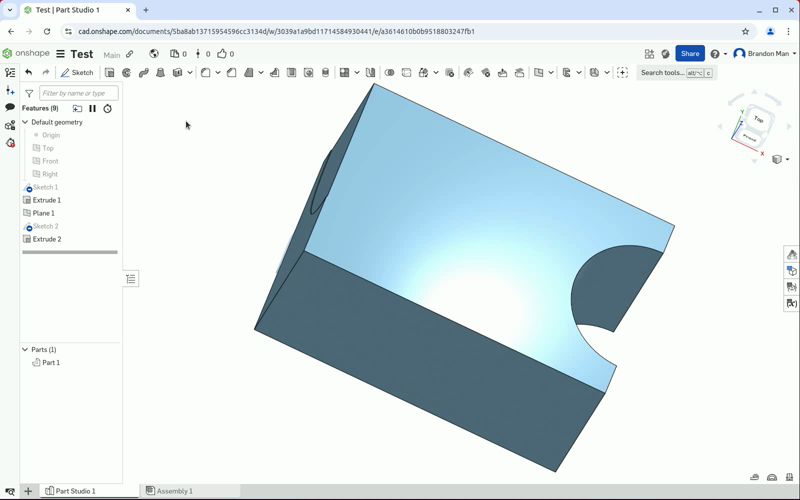
key(up, 2)
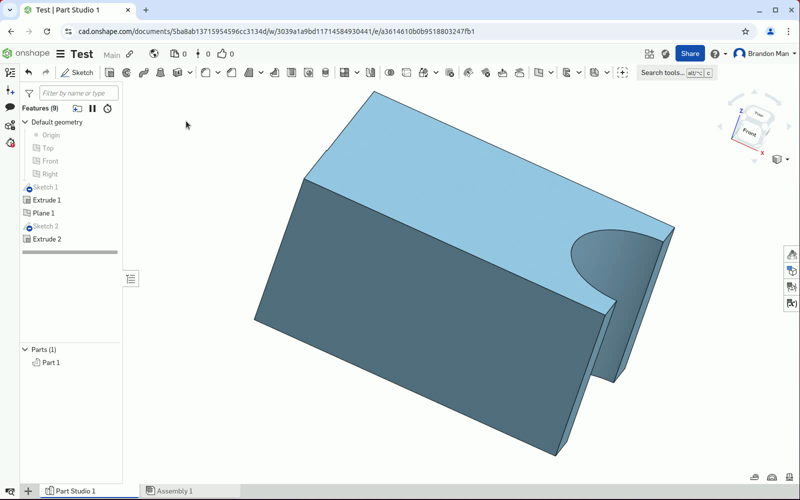
key(left, 2)
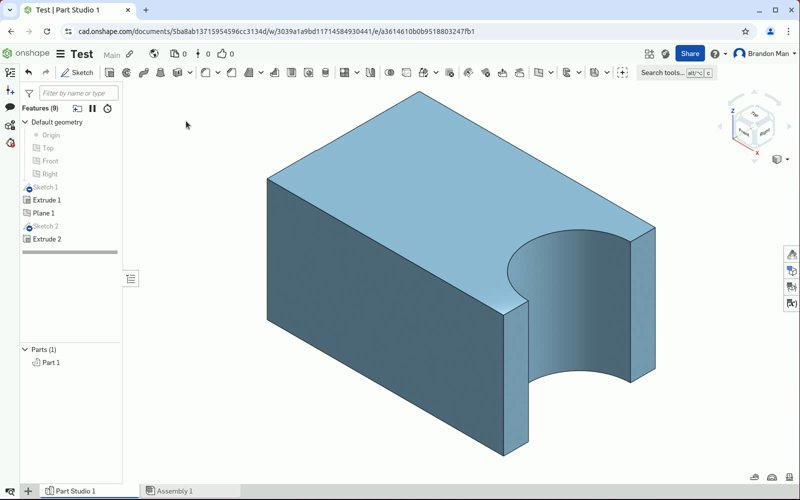
mouse_move(73, 189)
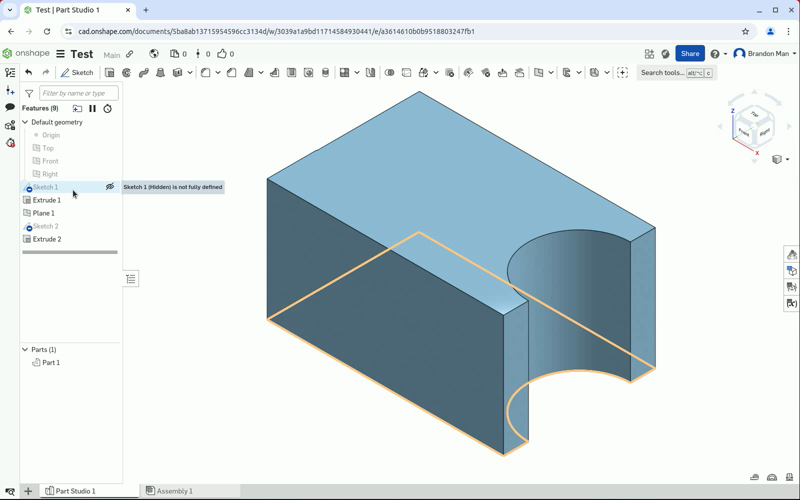
click(73, 189)